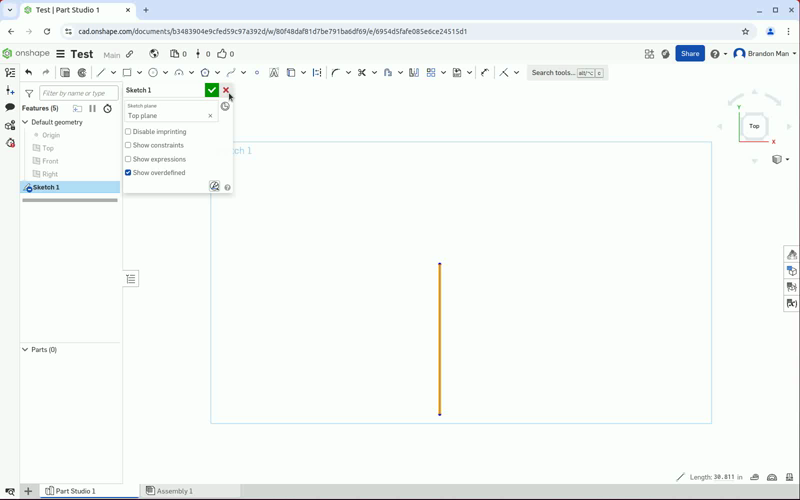
key(shift+h)
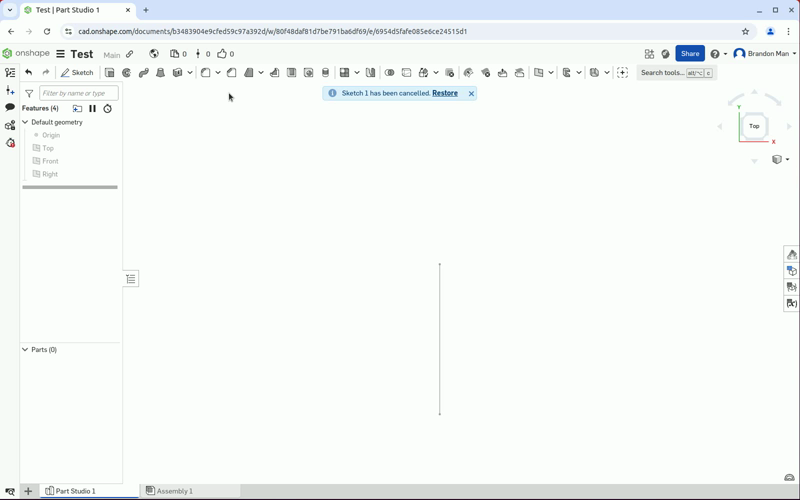
mouse_move(73, 352)
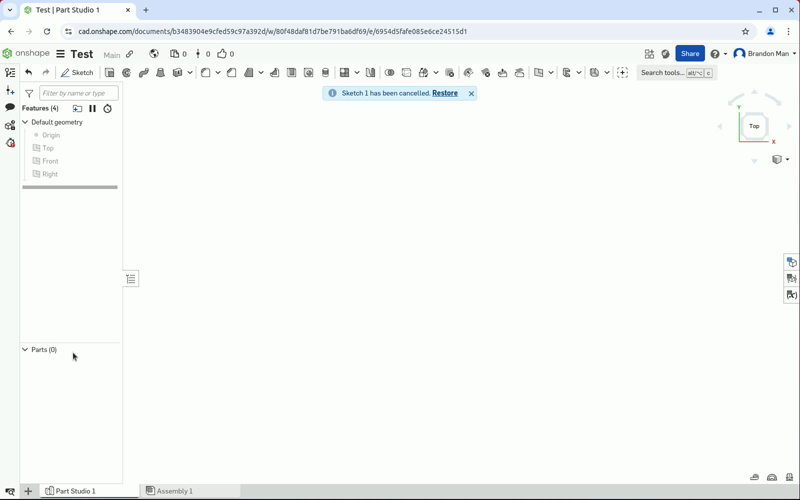
key(y)
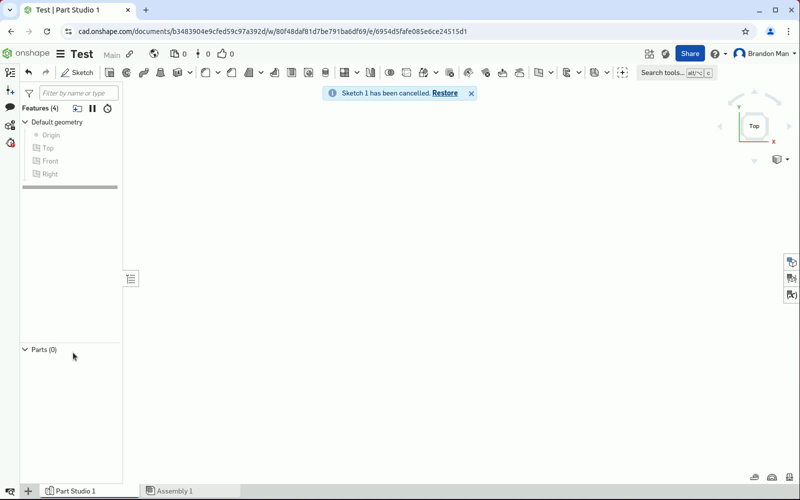
key(shift+p)
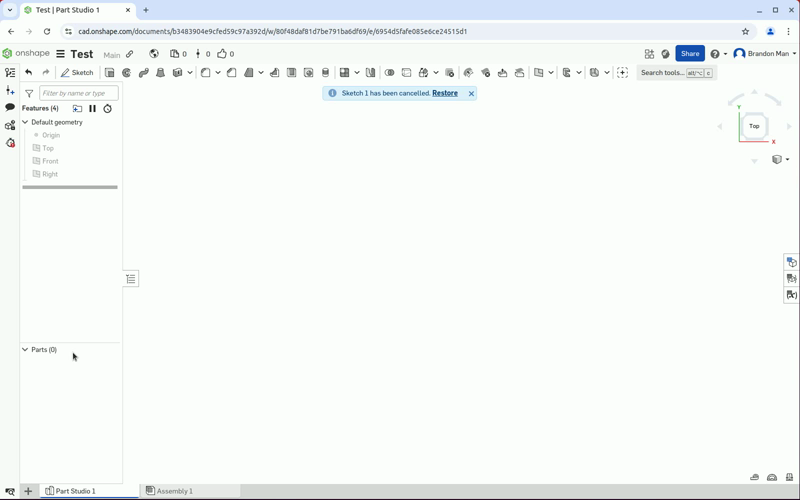
key(space)
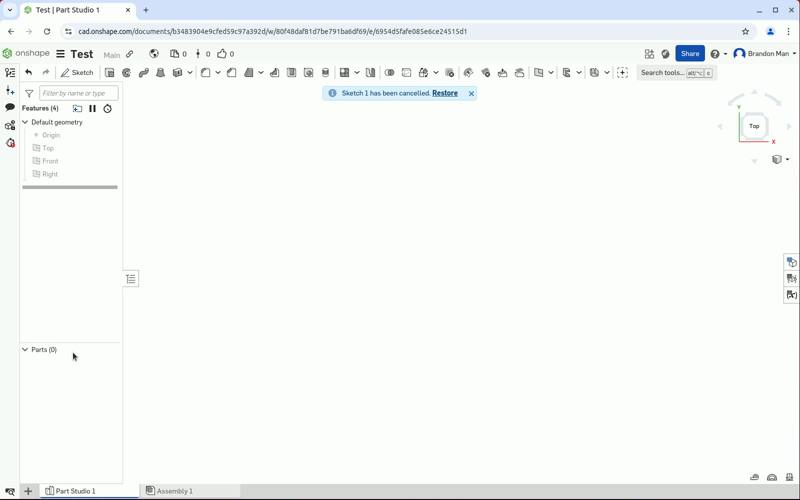
key_down(shift)
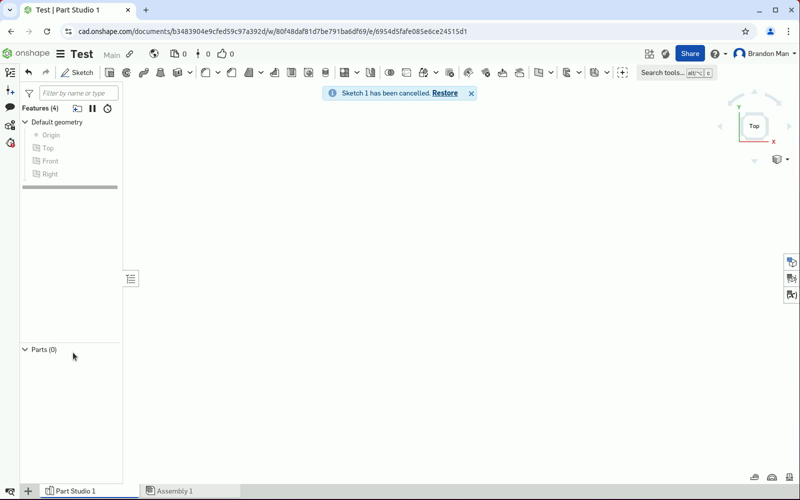
key(up)
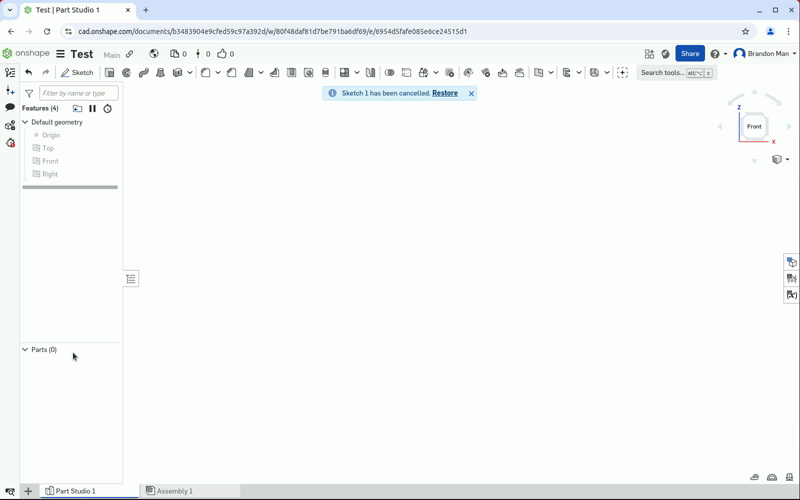
key_up(shift)
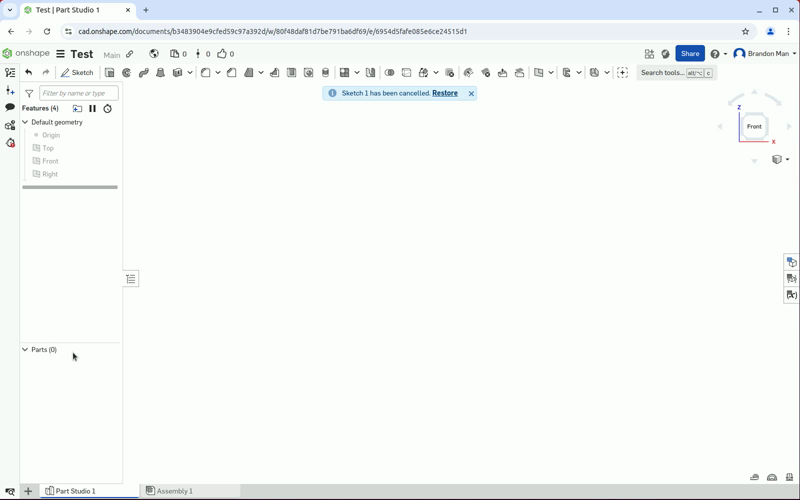
mouse_move(73, 352)
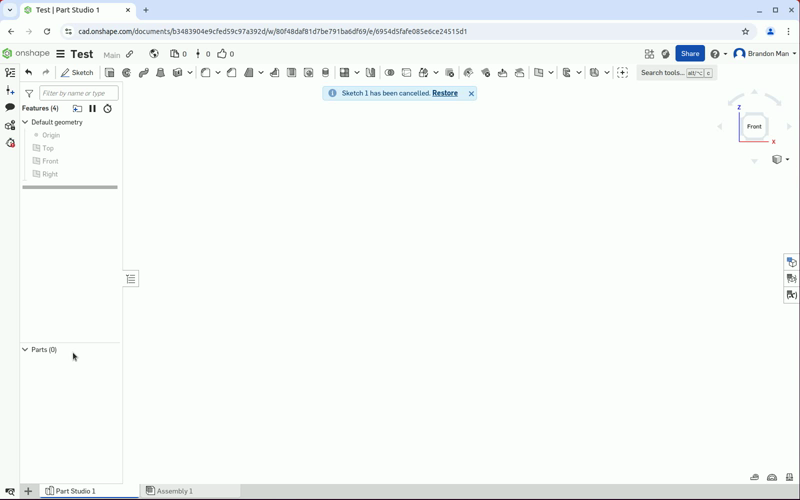
key(shift+y)
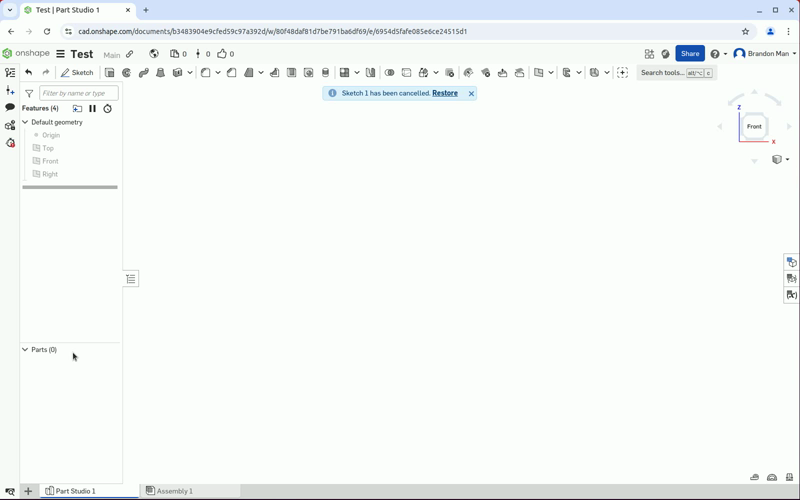
key(shift+s)
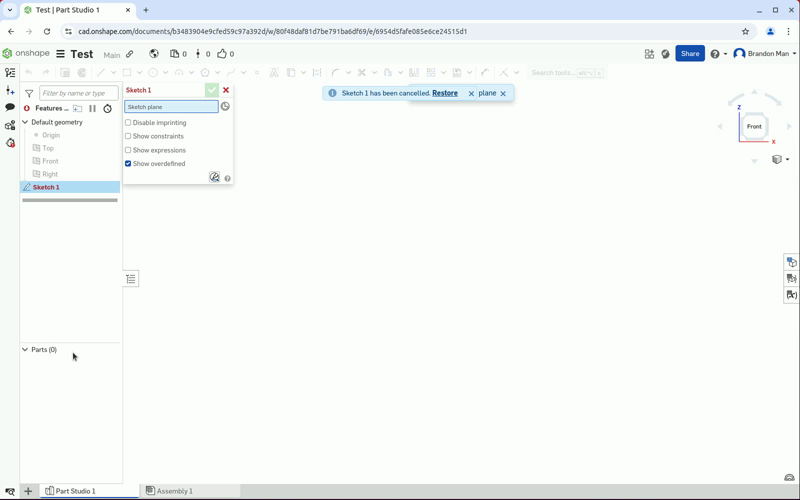
mouse_move(73, 163)
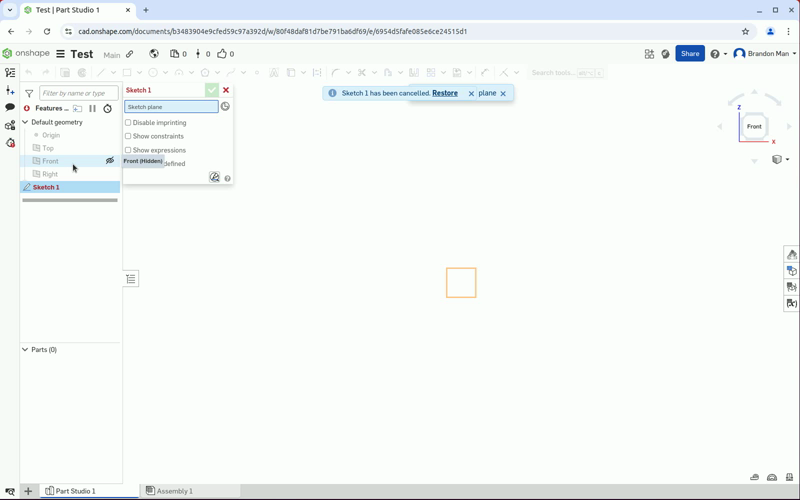
click(73, 163)
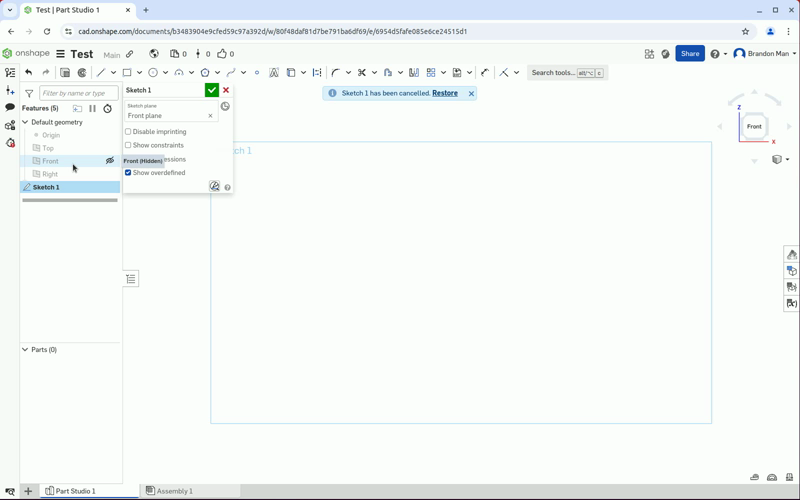
mouse_move(73, 352)
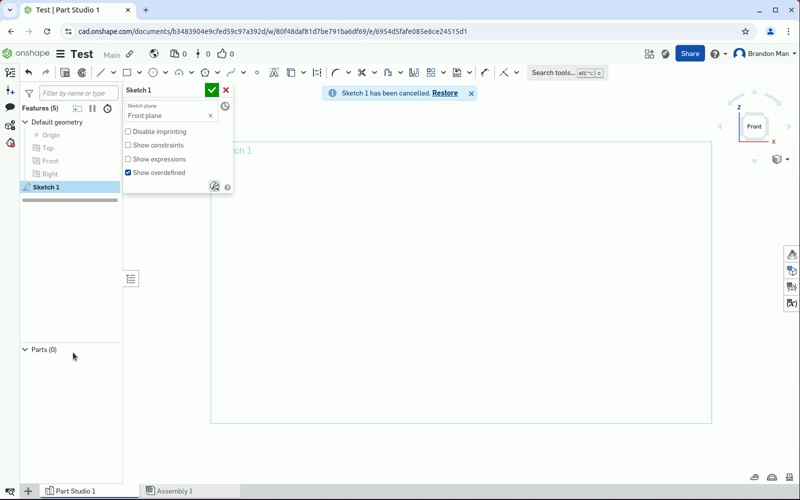
key(y)
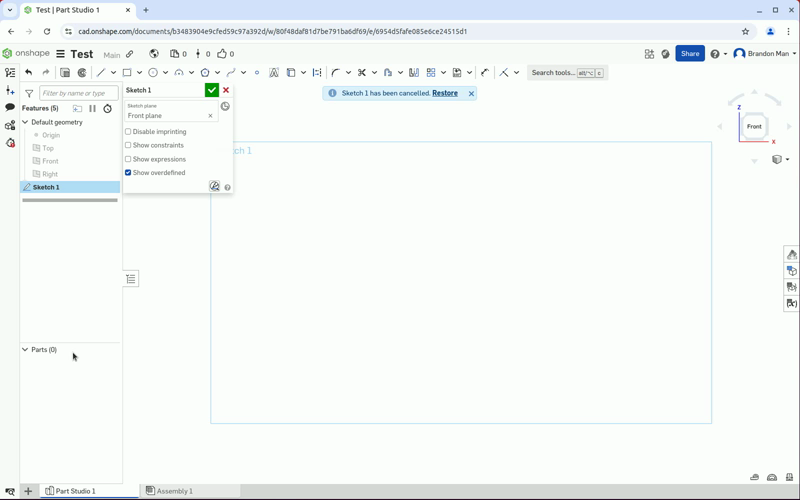
key(l)
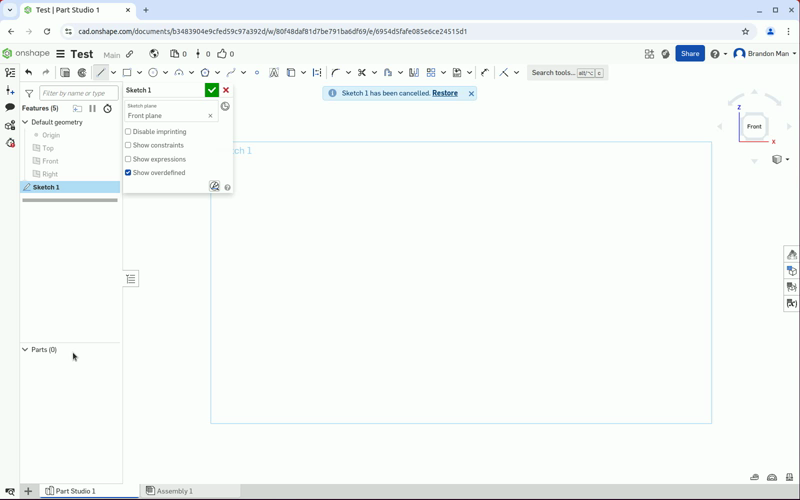
key_down(shift)
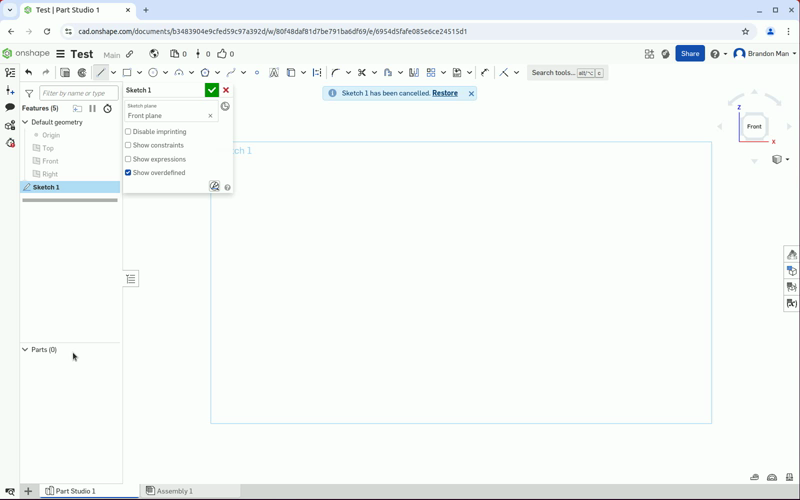
mouse_move(348, 327)
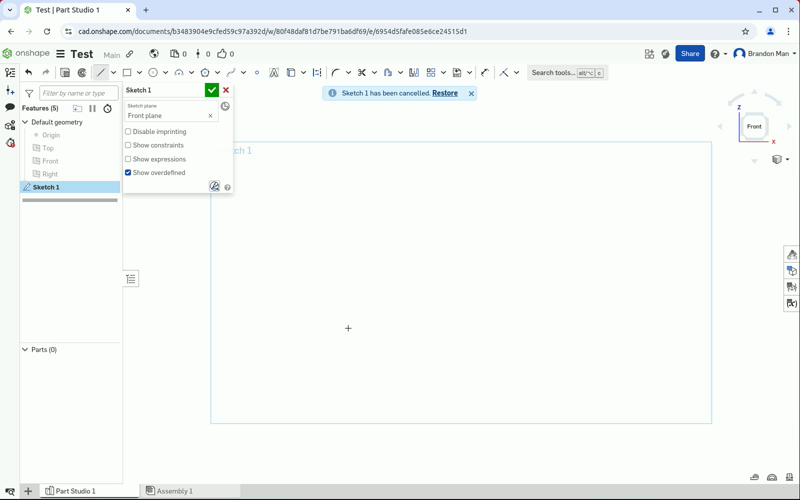
click(348, 327)
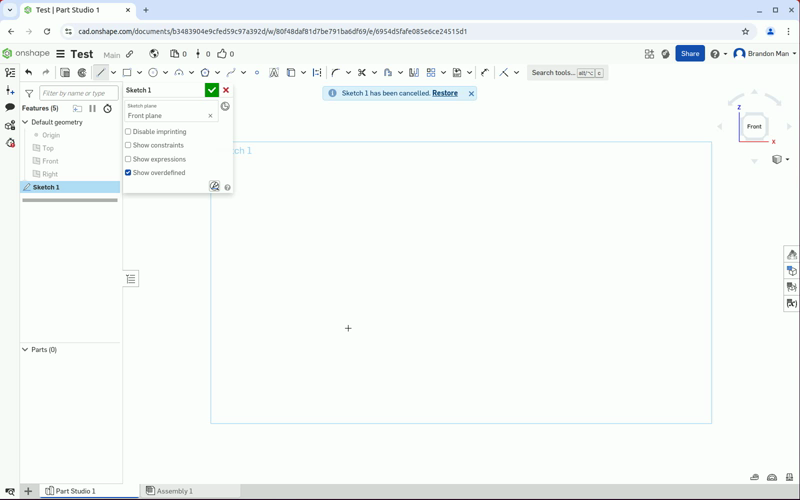
key_up(shift)
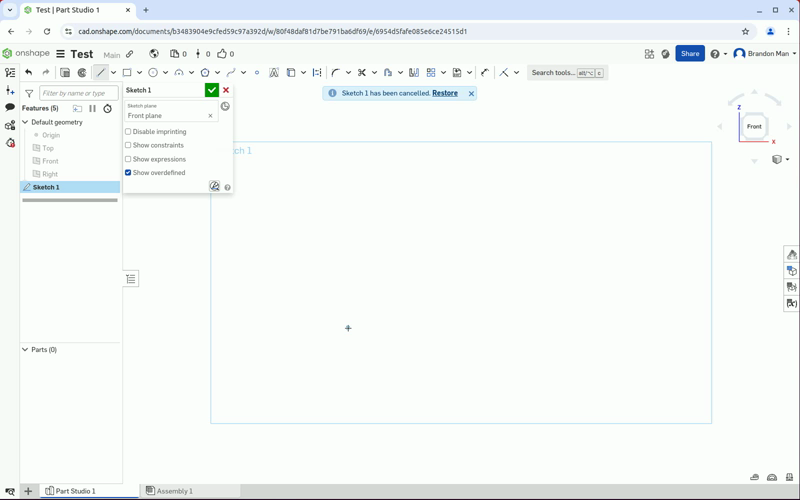
key_down(shift)
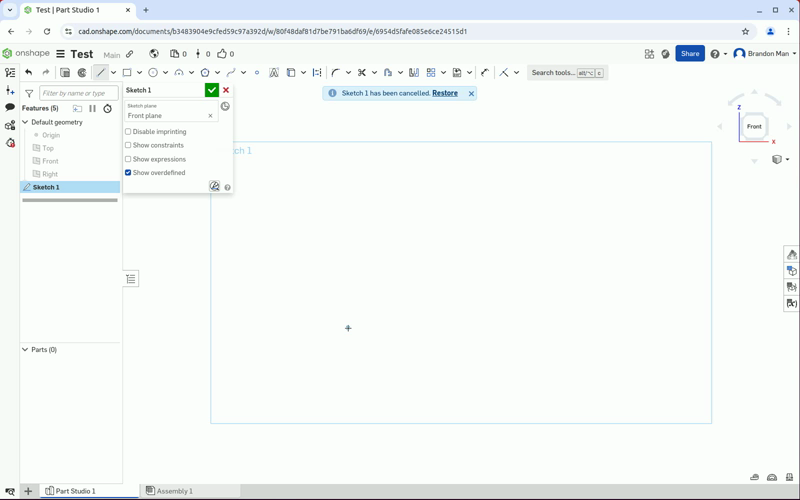
mouse_move(572, 327)
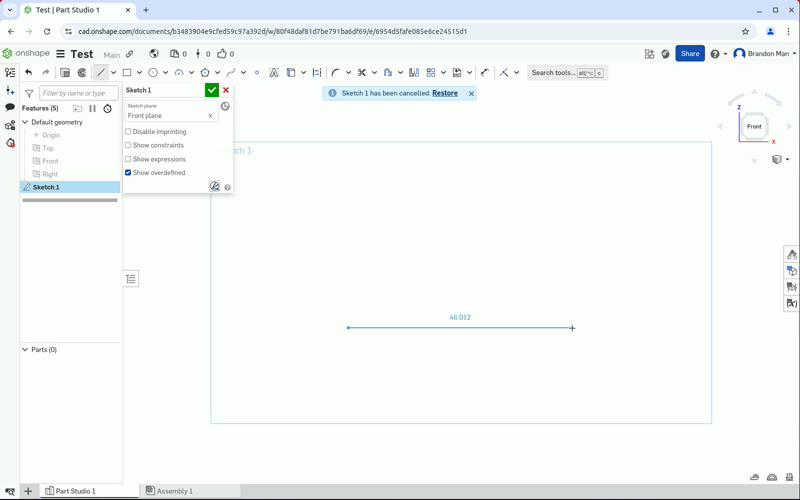
click(572, 327)
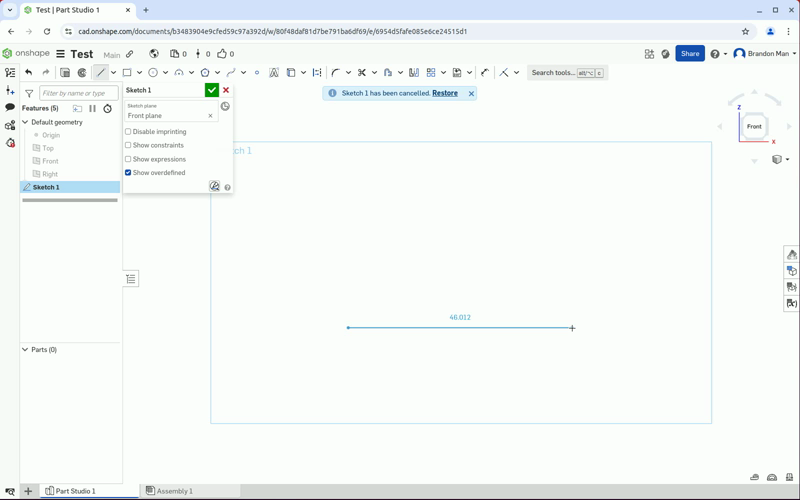
key_up(shift)
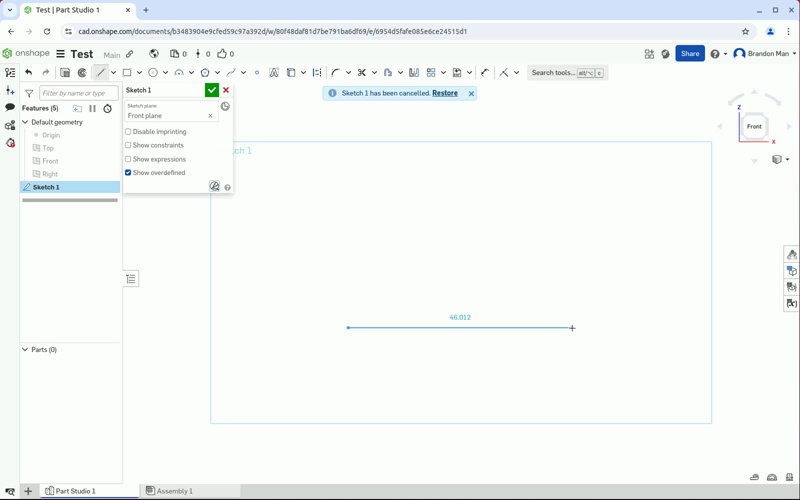
key_down(shift)
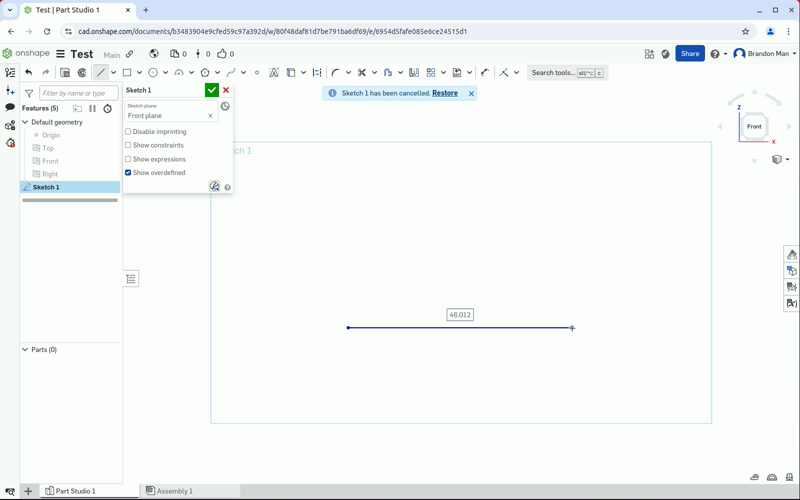
mouse_move(572, 237)
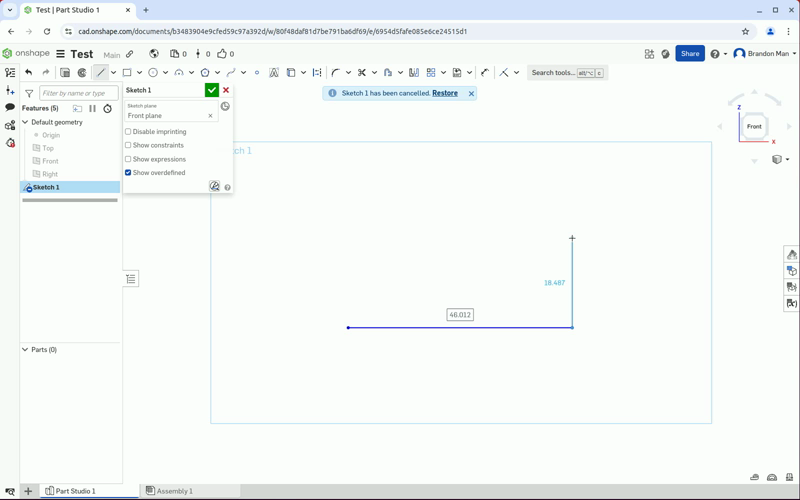
click(572, 237)
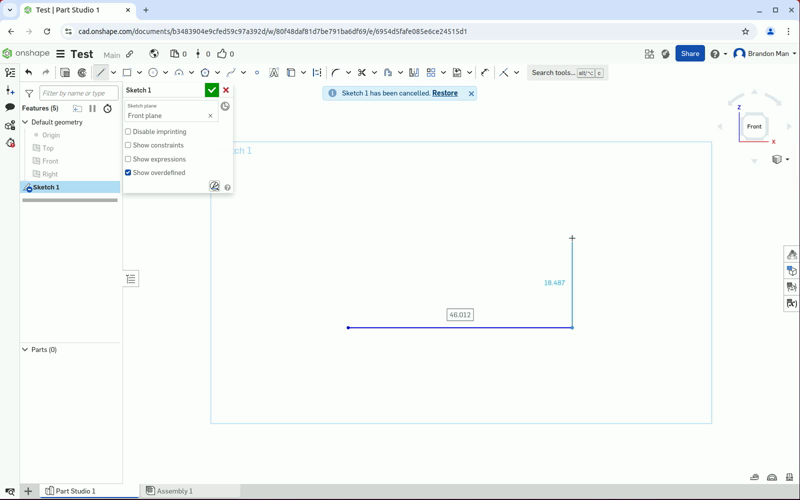
key_up(shift)
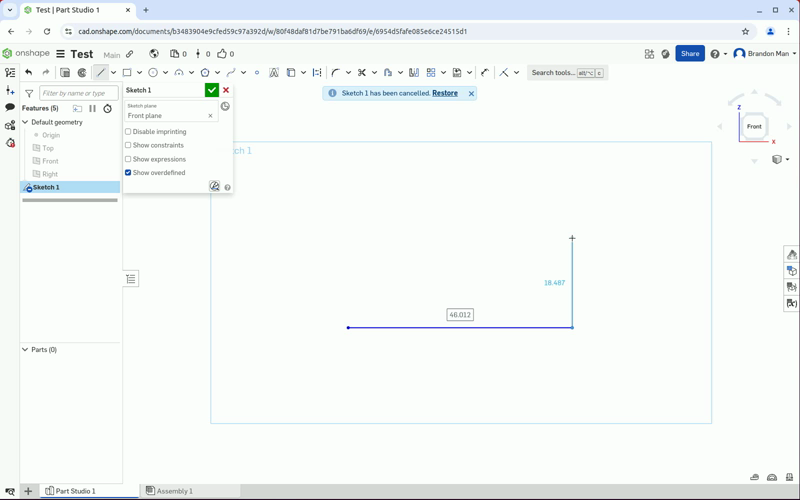
key_down(shift)
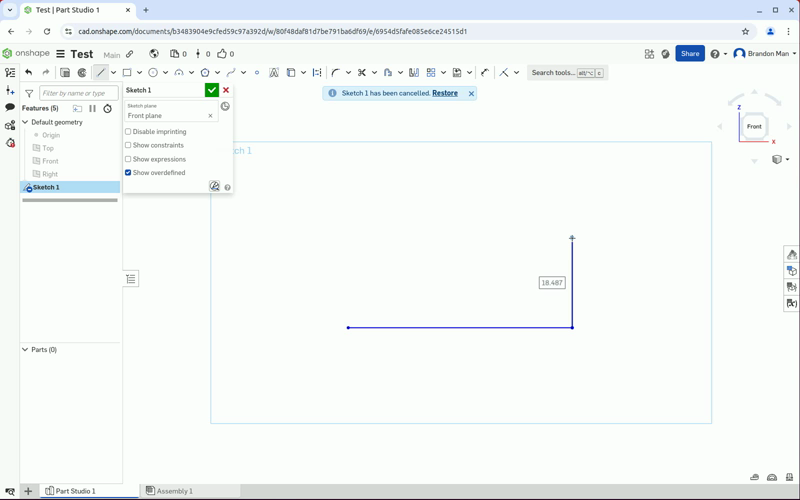
mouse_move(348, 237)
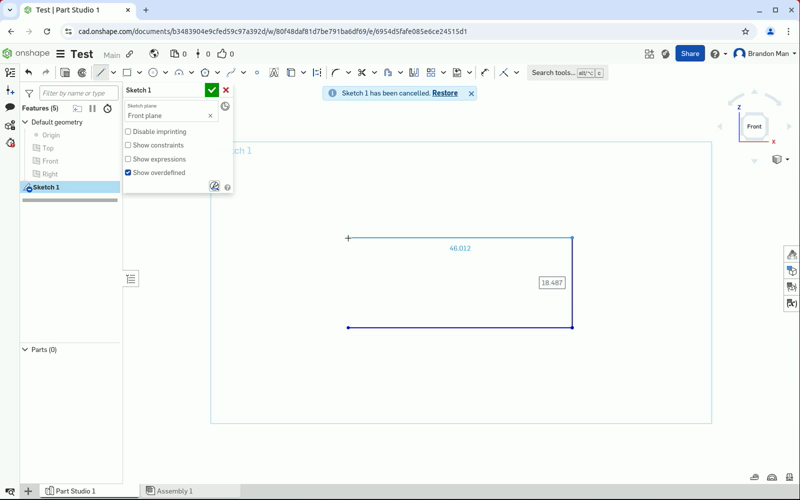
click(348, 237)
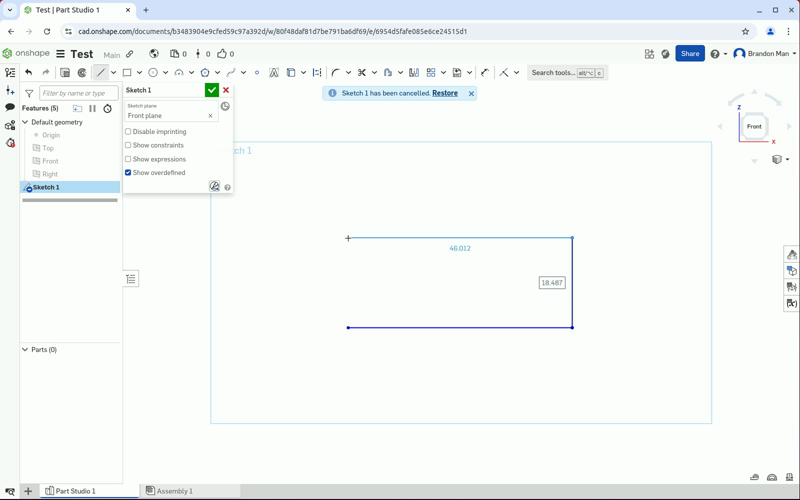
key_up(shift)
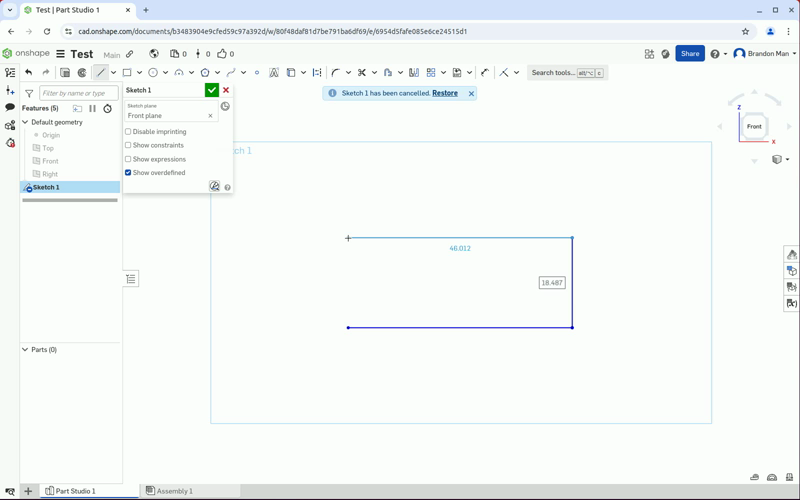
key_down(shift)
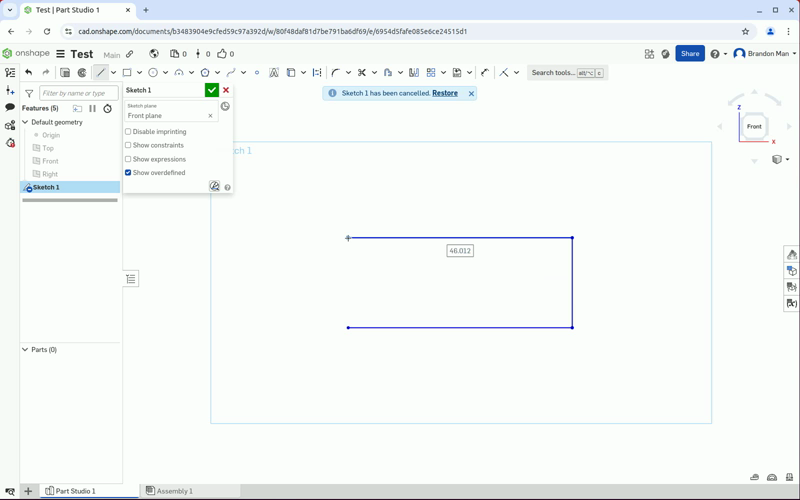
mouse_move(348, 327)
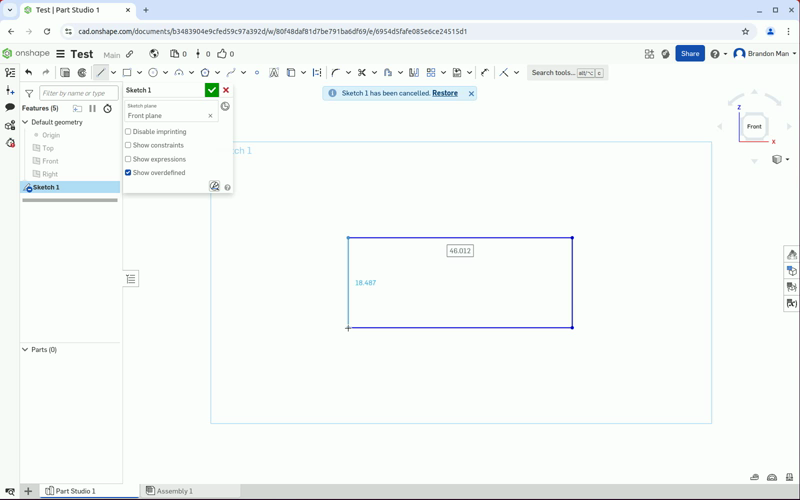
key_up(shift)
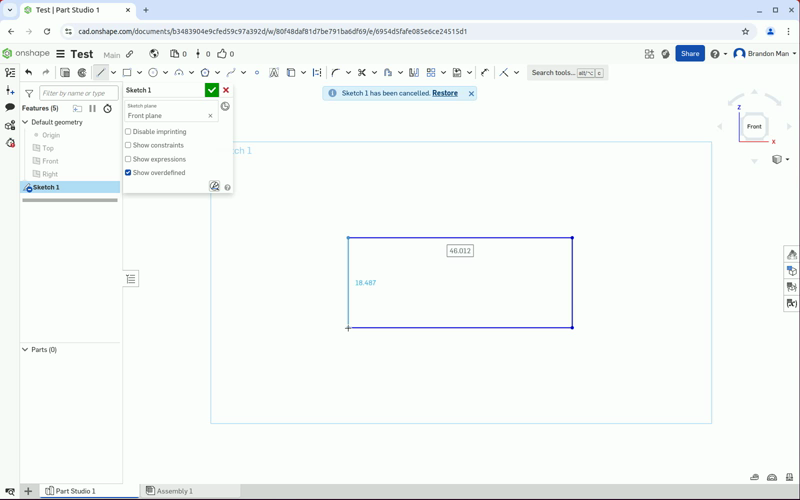
click(348, 327)
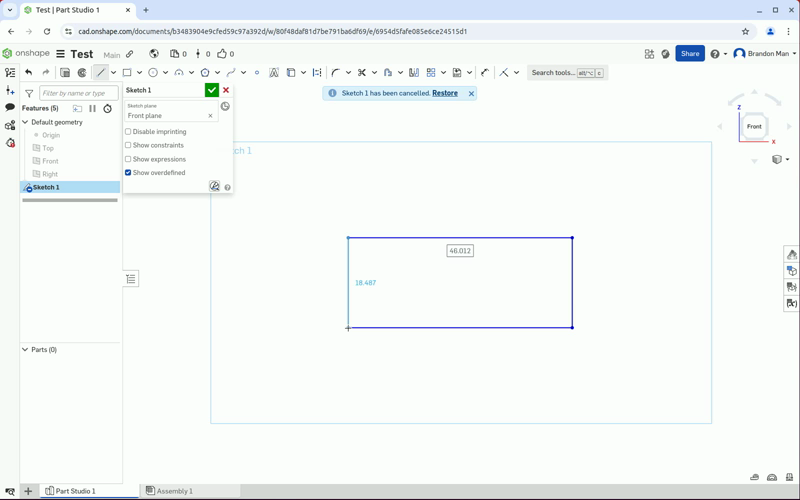
key(esc)
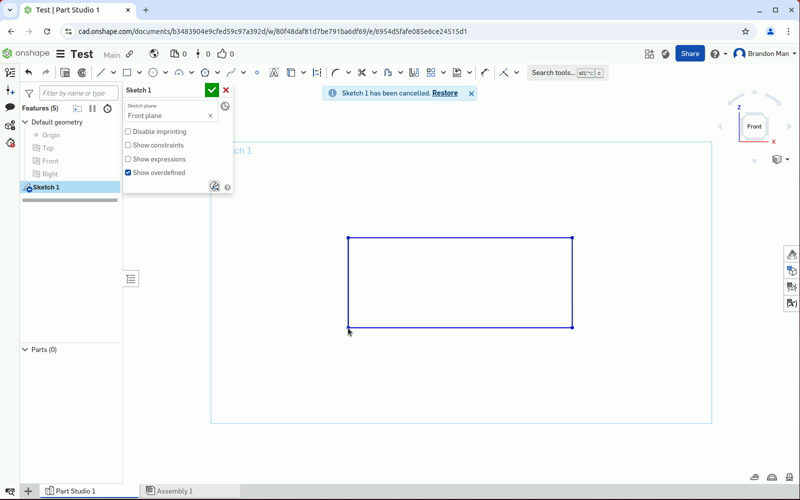
mouse_move(504, 293)
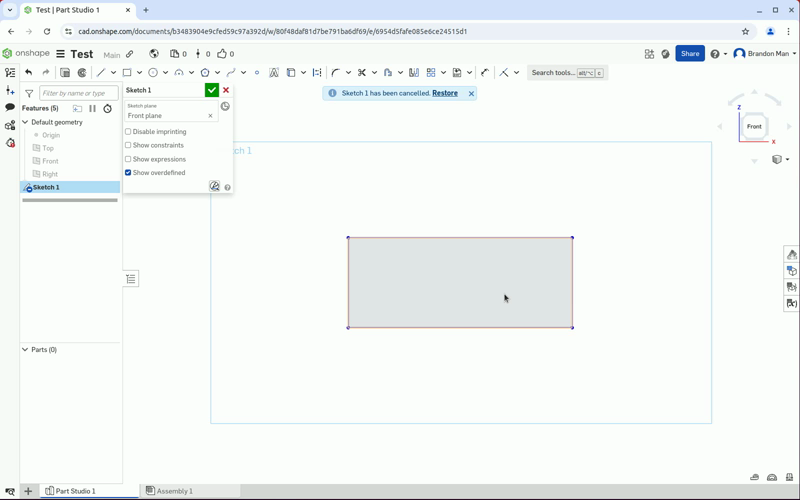
click(504, 293)
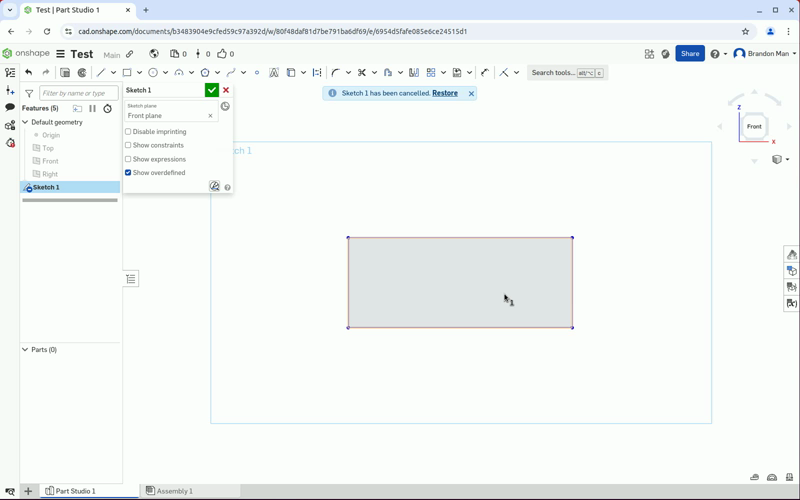
mouse_move(73, 352)
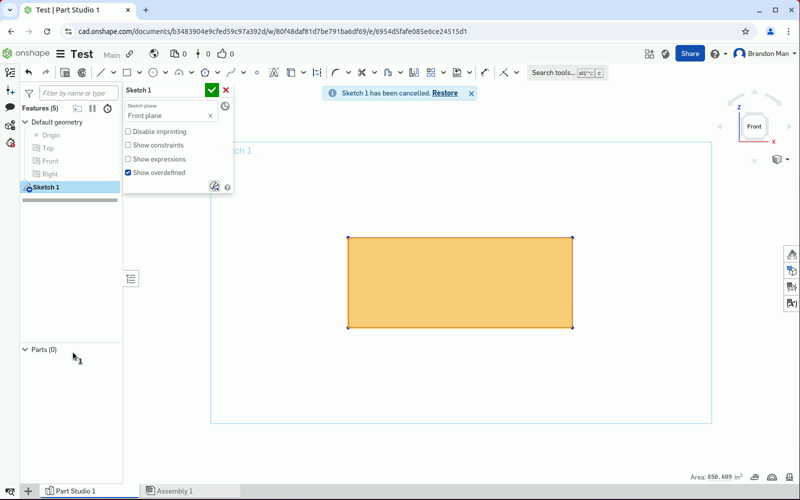
key(shift+y)
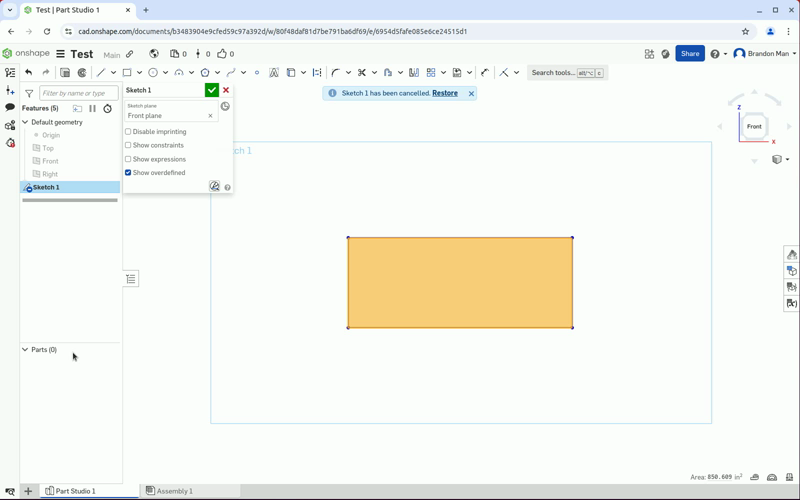
key(shift+e)
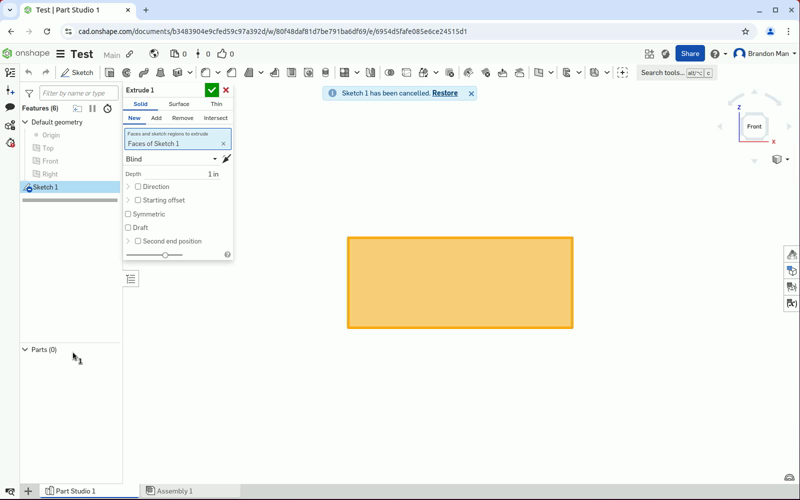
mouse_move(143, 106)
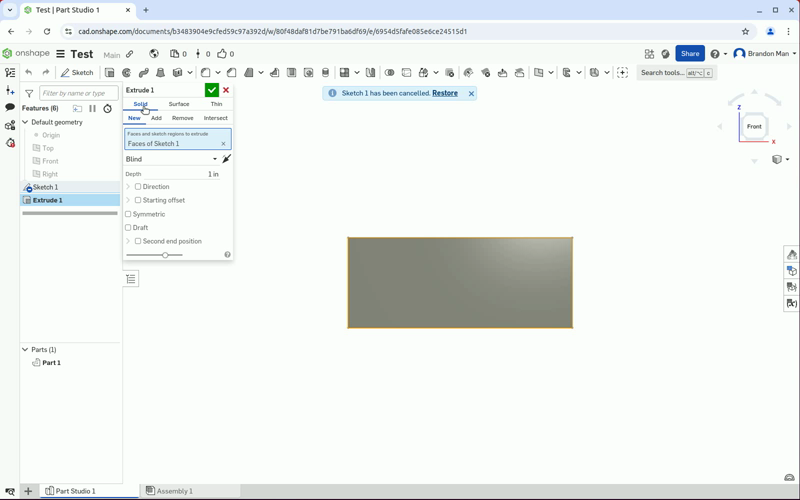
click(143, 106)
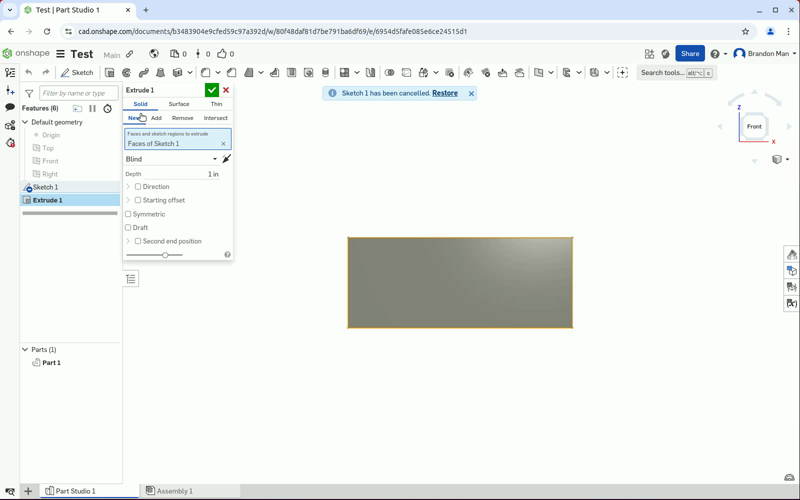
mouse_move(137, 120)
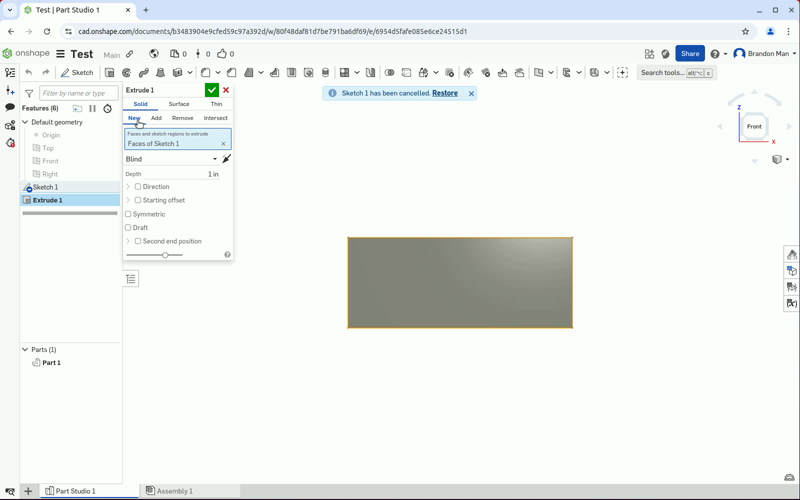
click(137, 120)
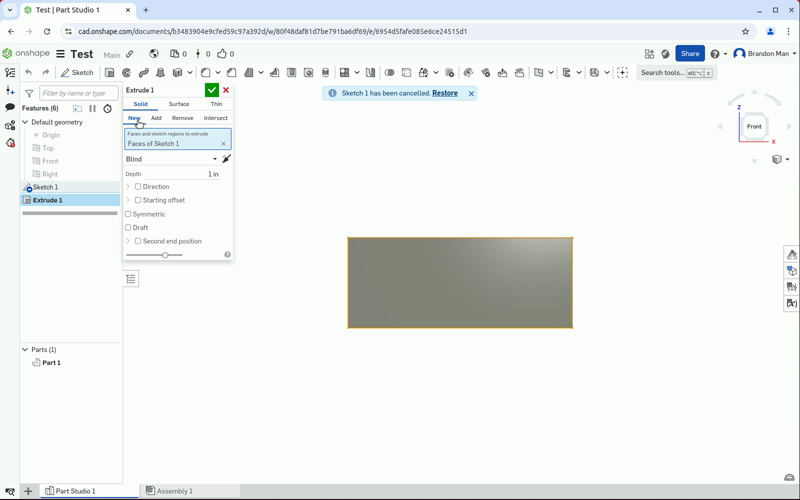
key(tab, 4)
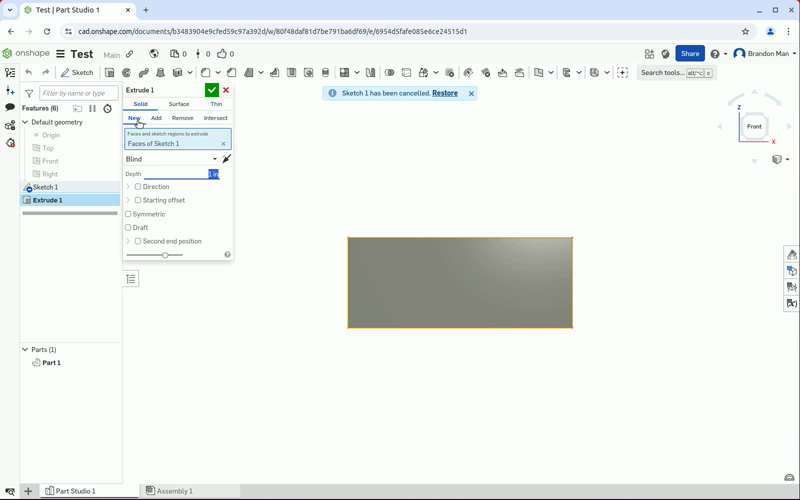
text(4.574)
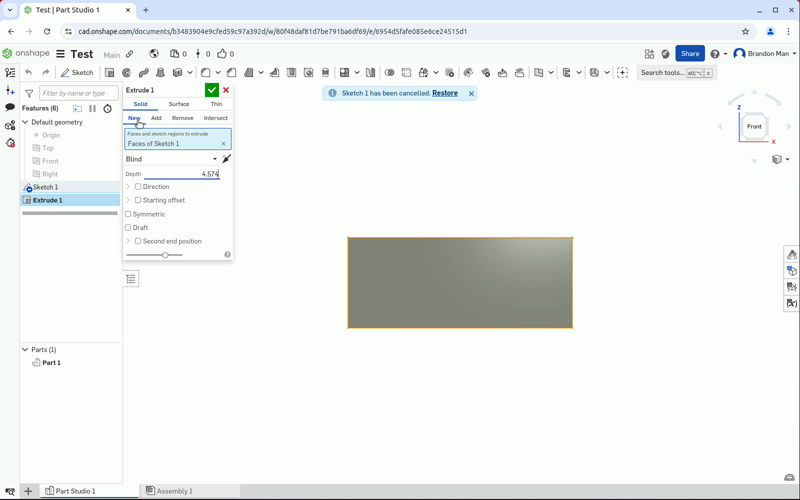
key(enter)
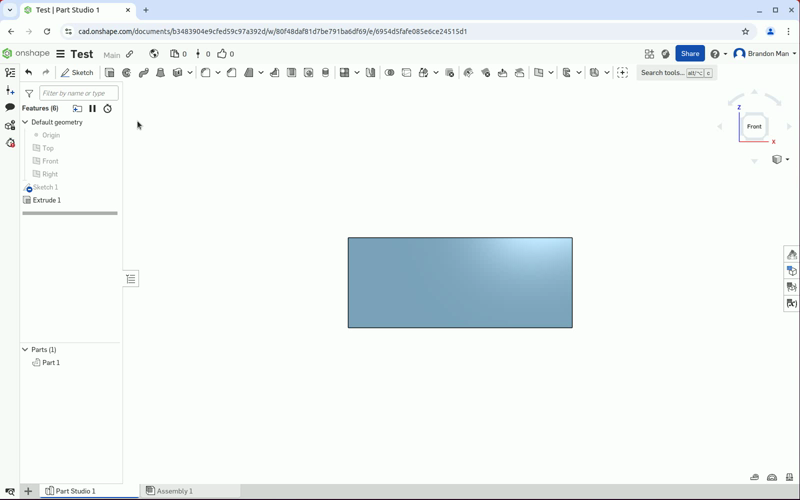
key(shift+h)
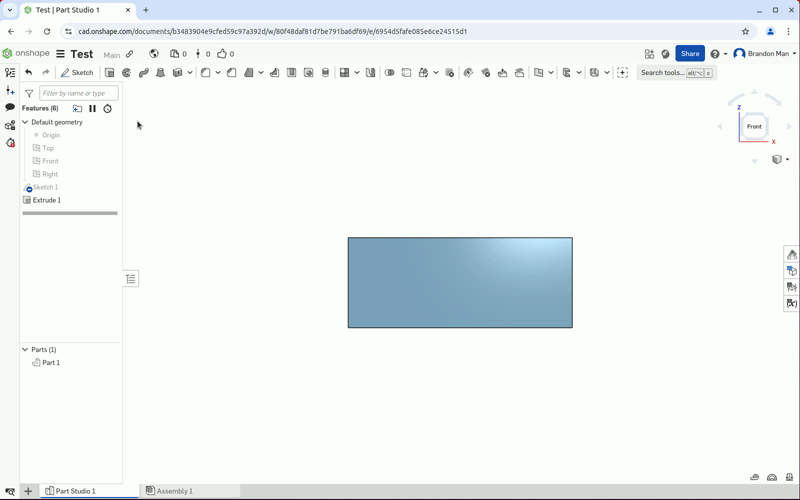
key(shift+h)
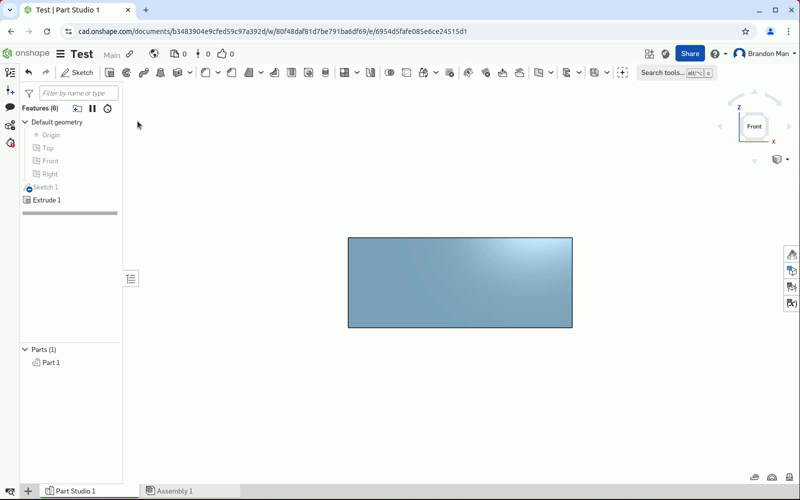
mouse_move(73, 189)
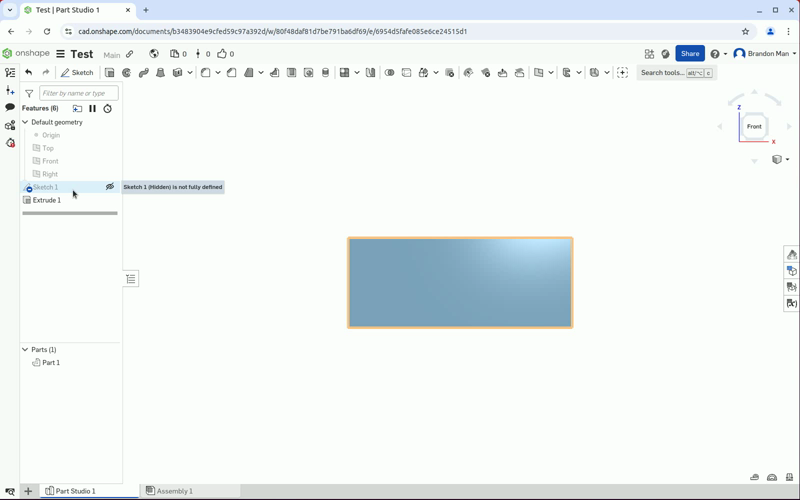
click(73, 189)
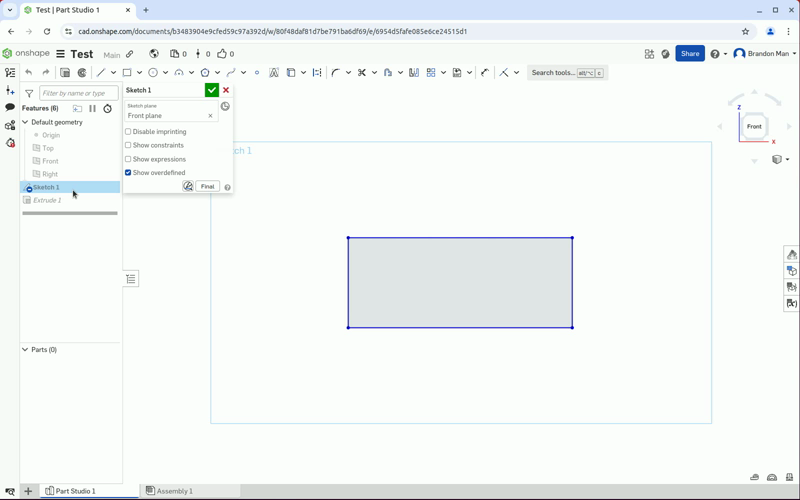
mouse_move(229, 92)
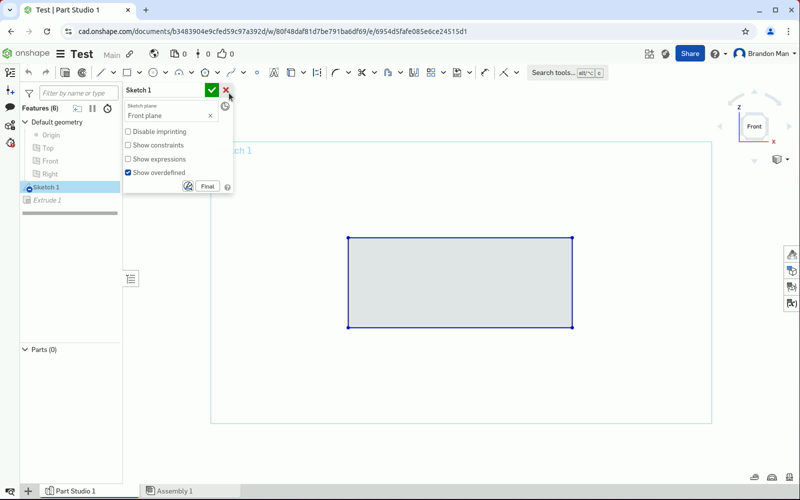
click(229, 92)
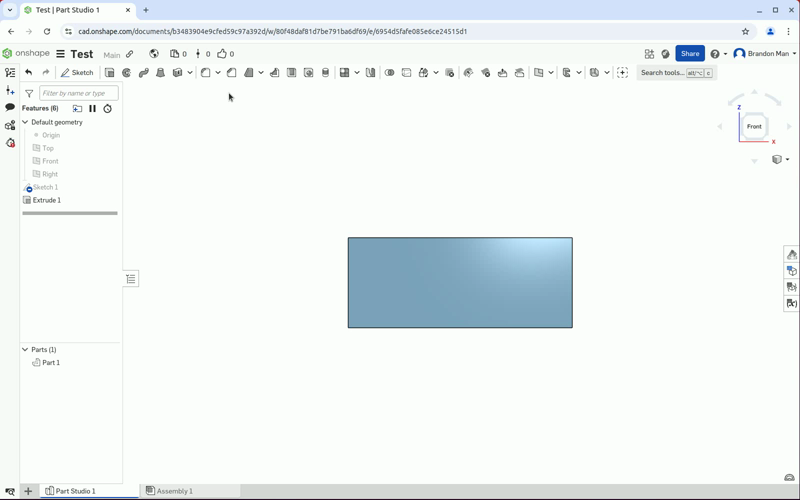
mouse_move(73, 352)
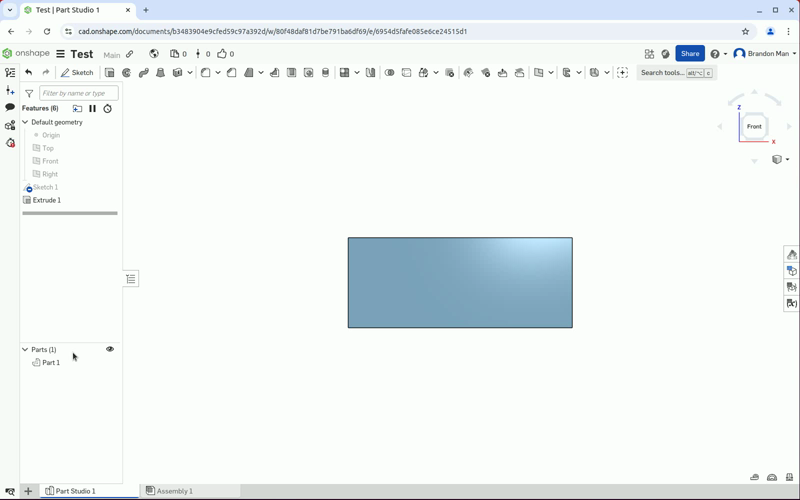
key(y)
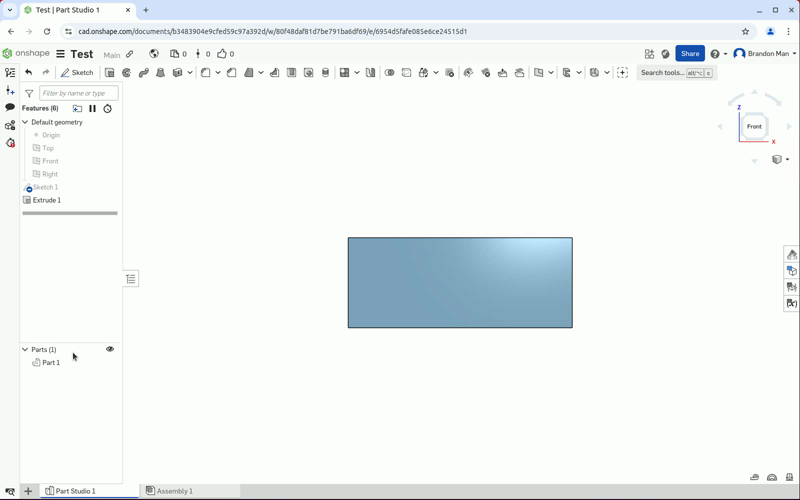
key(shift+p)
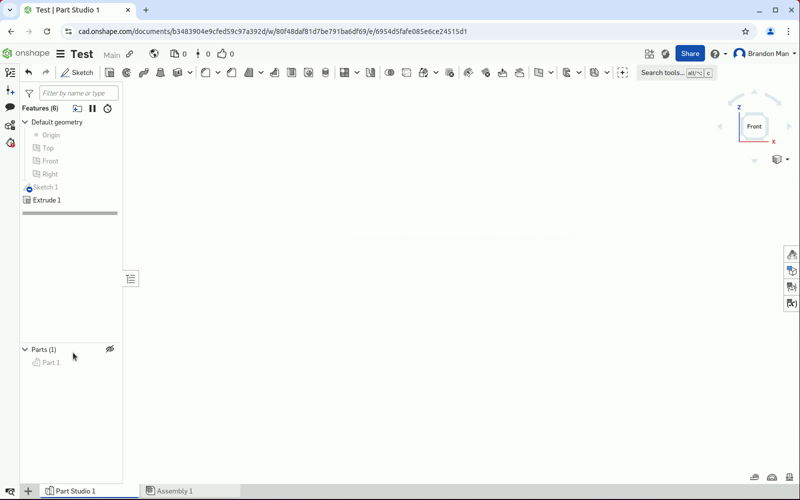
key(space)
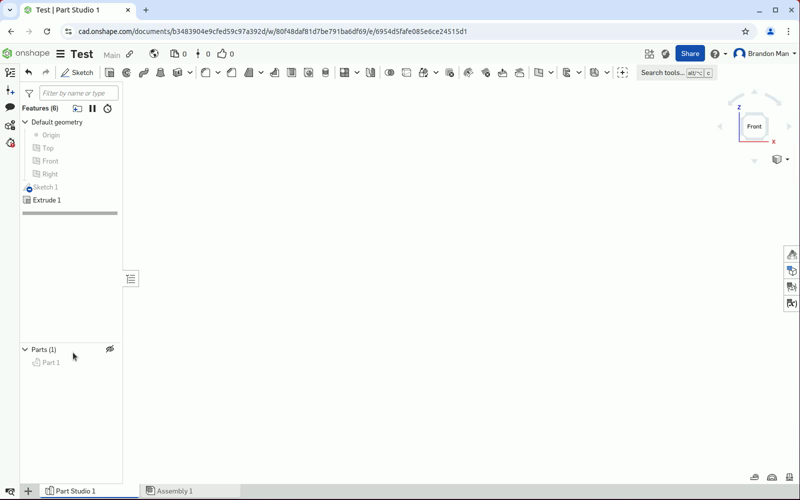
key_down(shift)
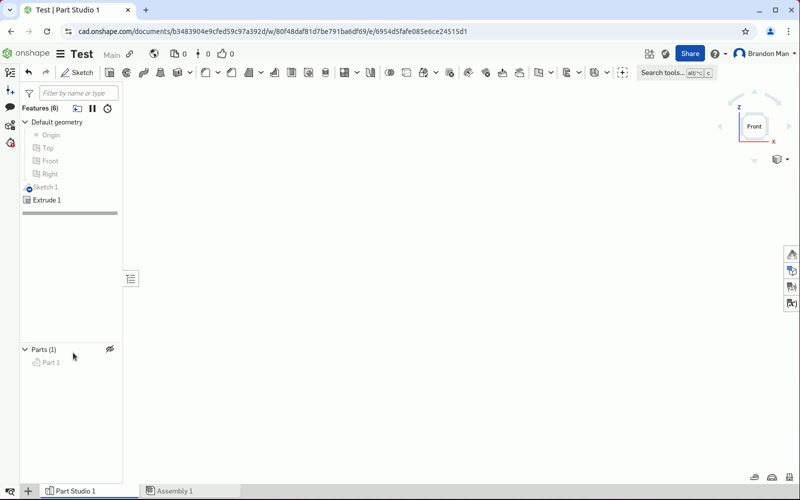
key(down)
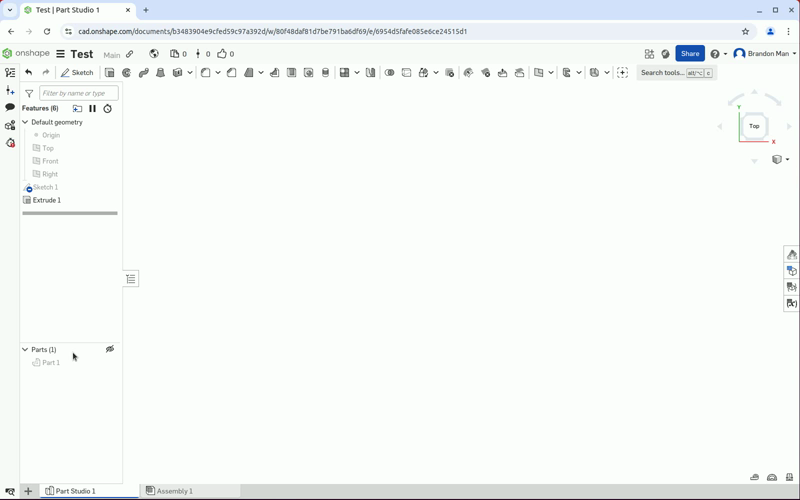
key_up(shift)
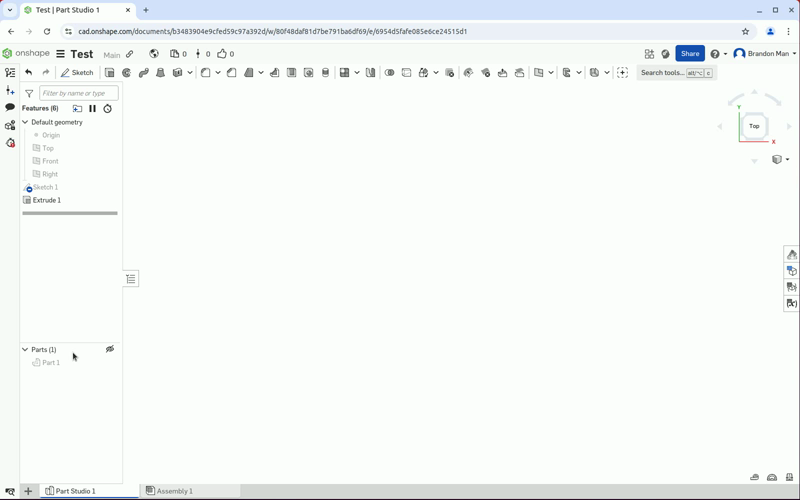
mouse_move(73, 352)
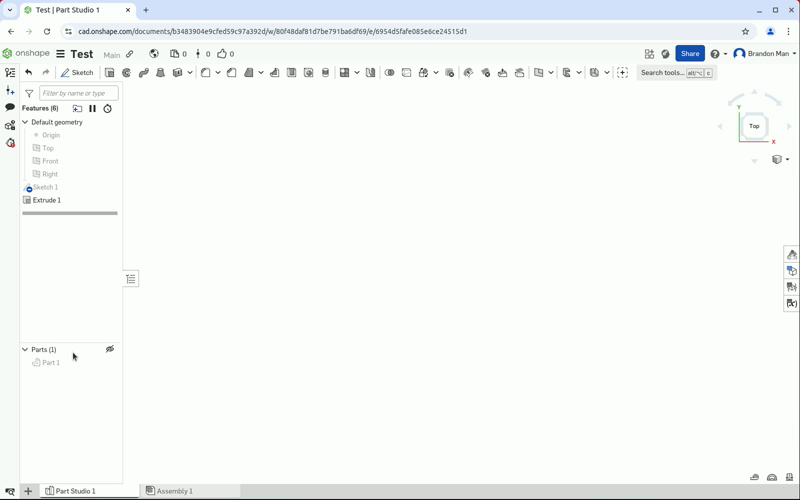
key(shift+y)
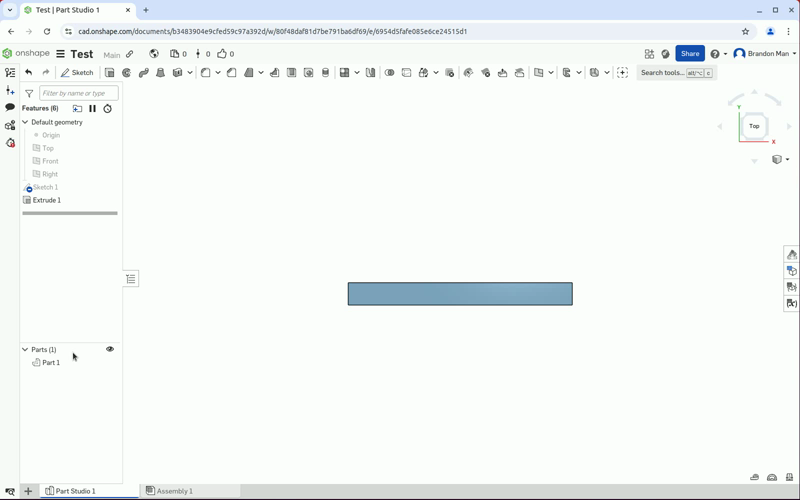
mouse_move(541, 75)
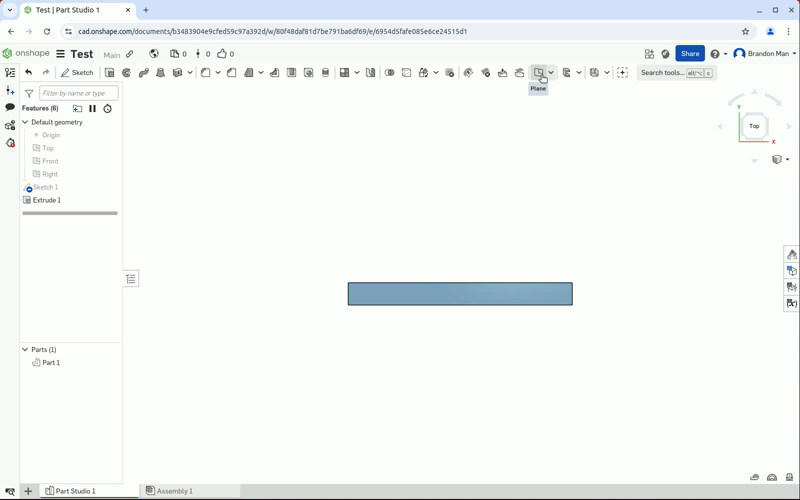
click(541, 75)
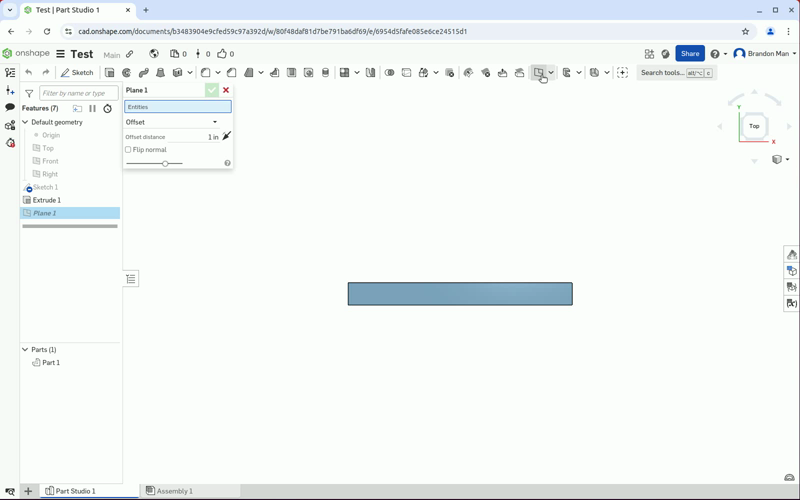
mouse_move(73, 150)
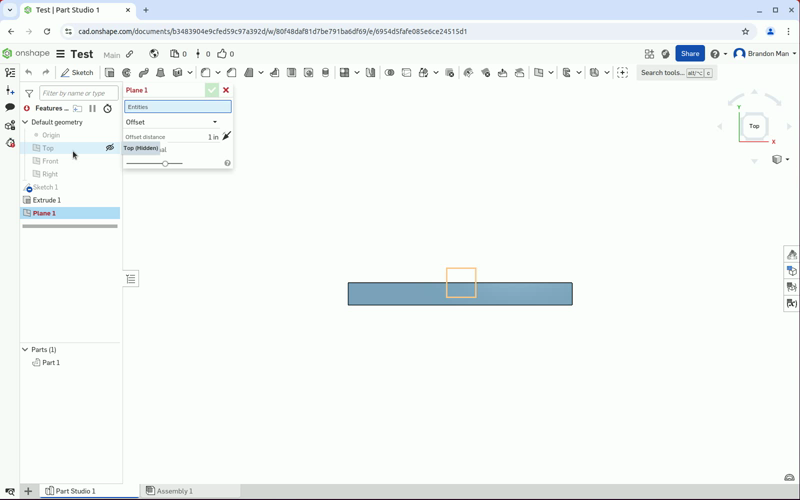
click(73, 150)
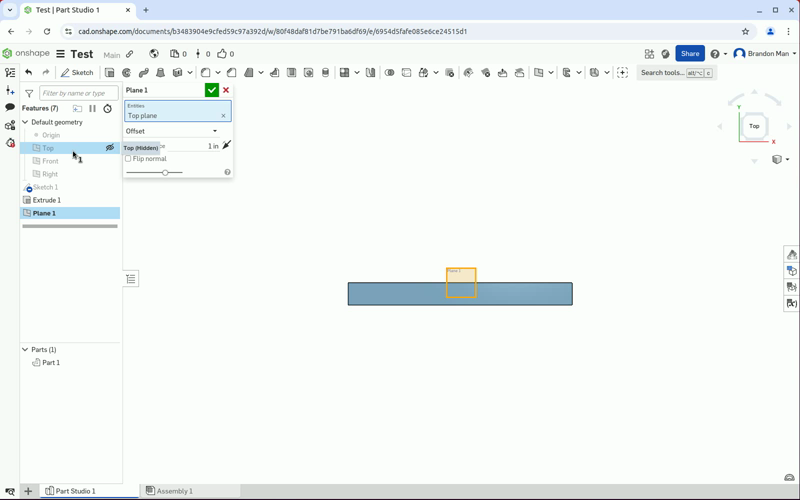
key(tab, 2)
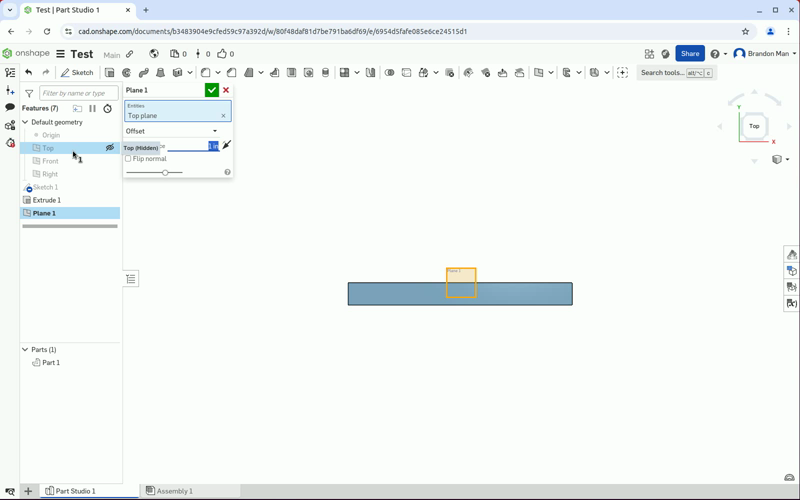
text(9.151)
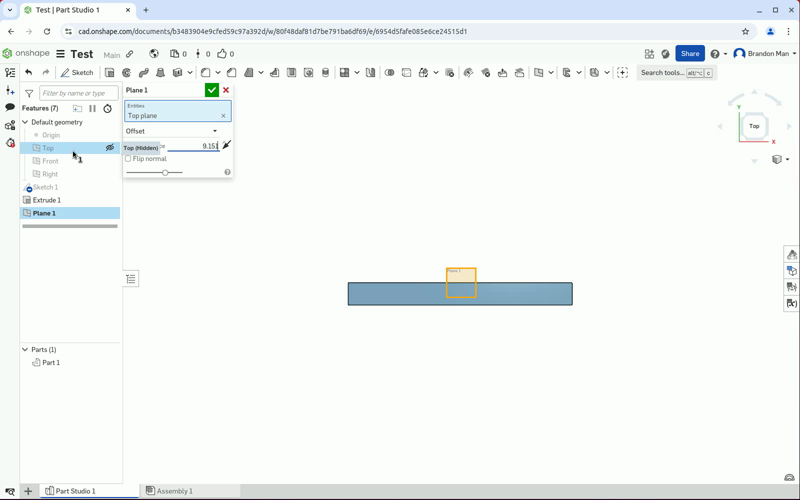
key(enter, 2)
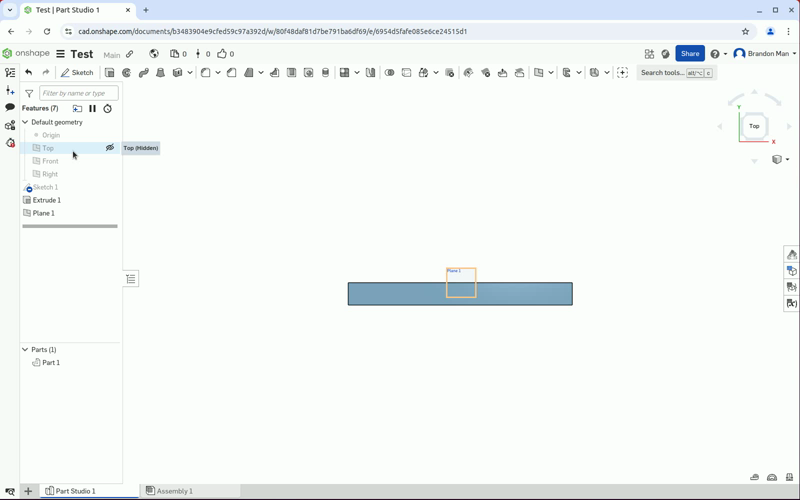
key(shift+s)
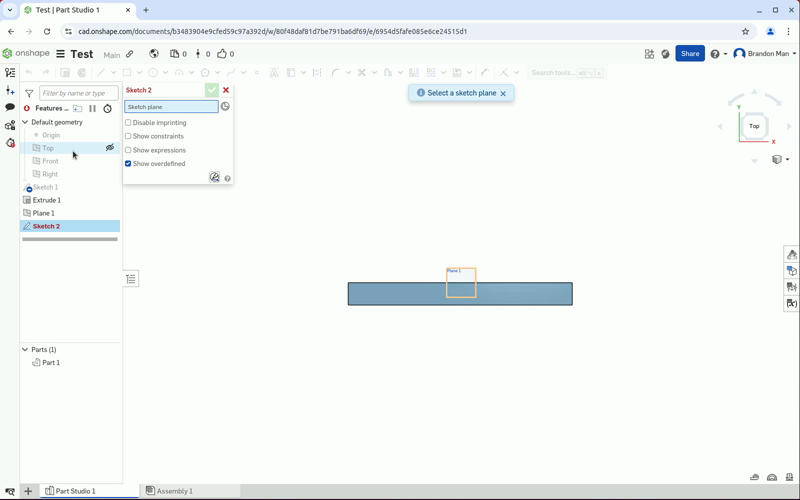
mouse_move(73, 215)
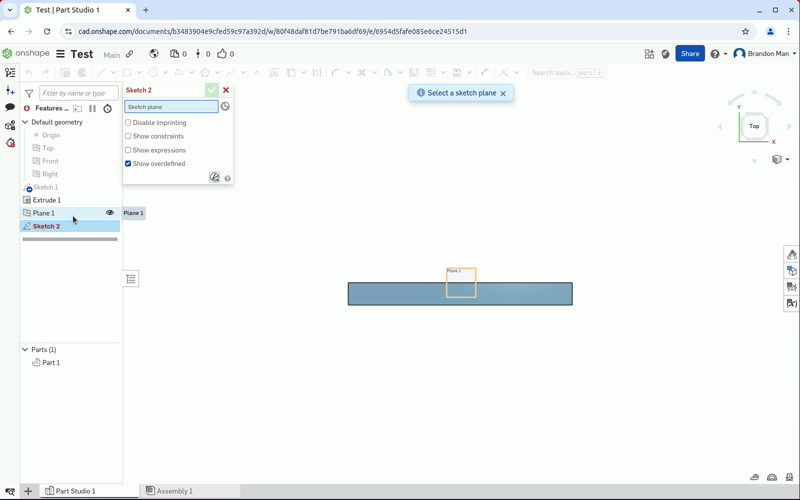
click(73, 215)
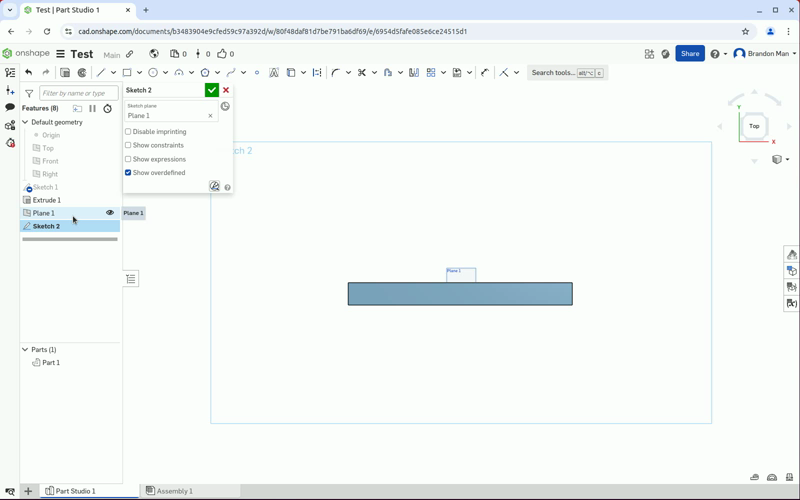
mouse_move(73, 352)
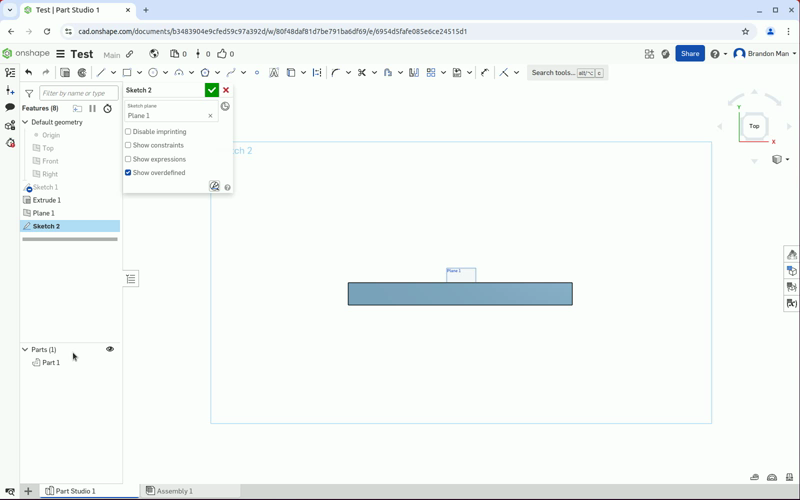
key(y)
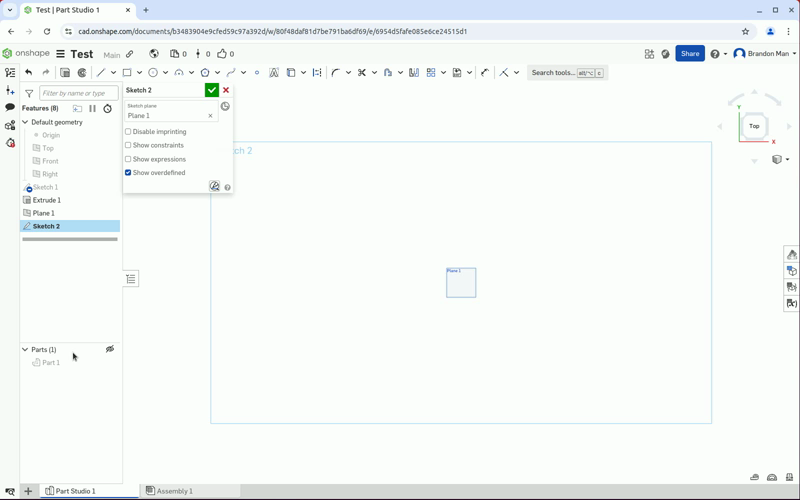
key(l)
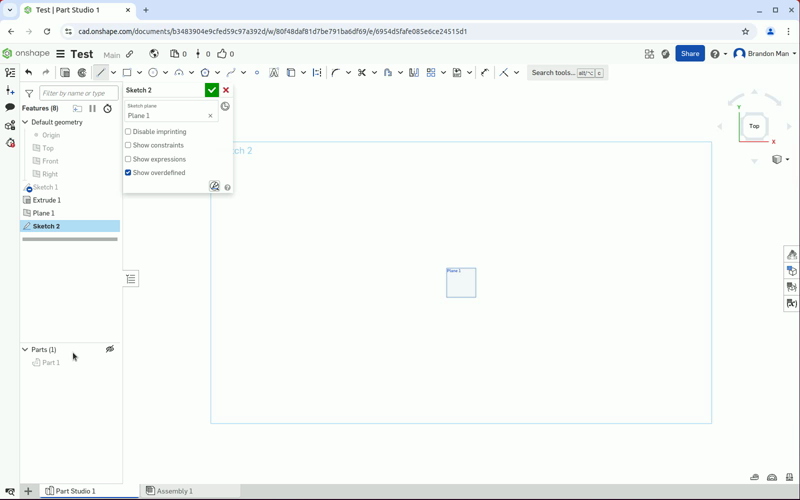
key_down(shift)
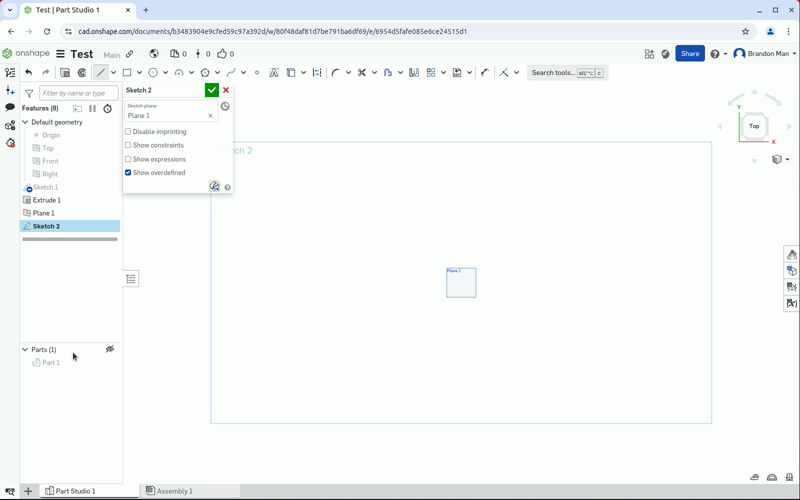
mouse_move(426, 305)
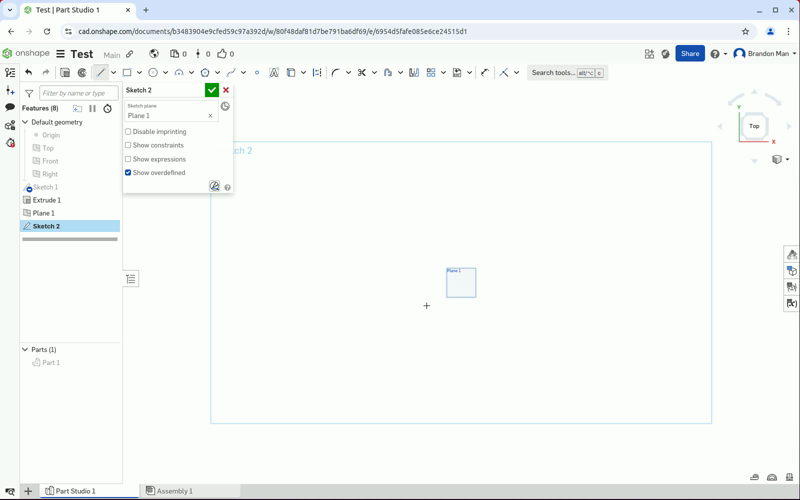
click(426, 305)
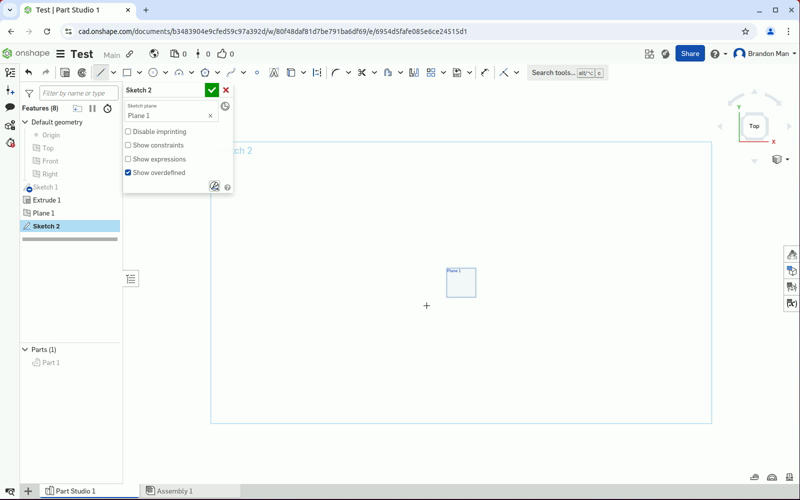
key_up(shift)
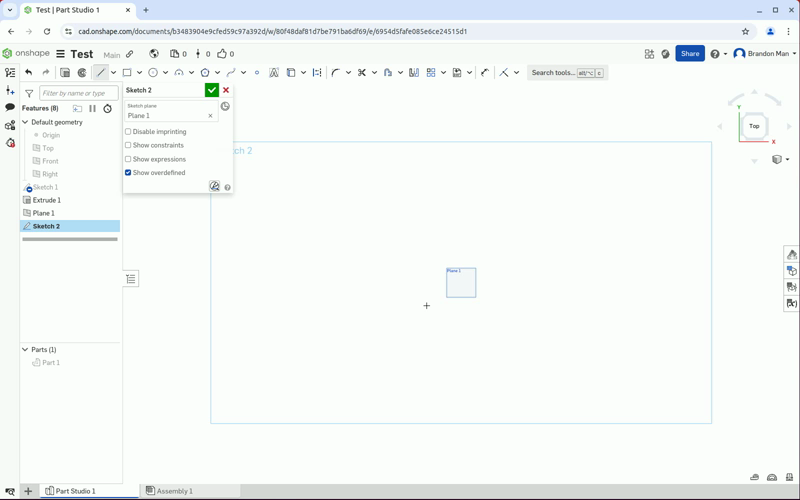
key_down(shift)
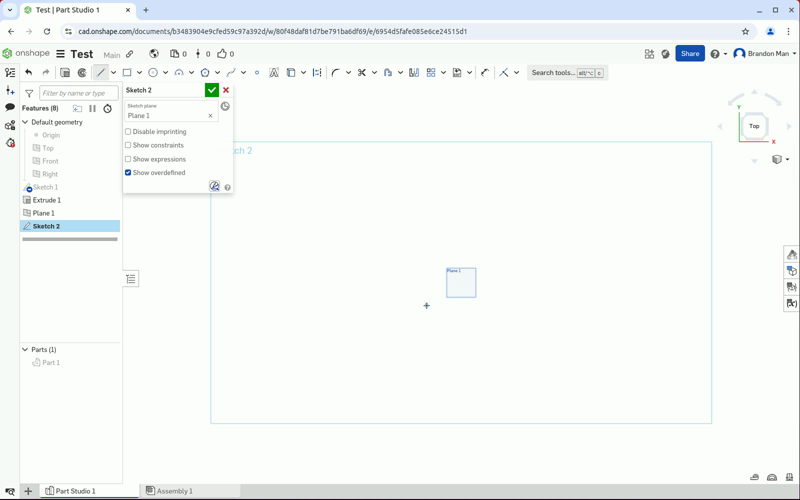
mouse_move(495, 305)
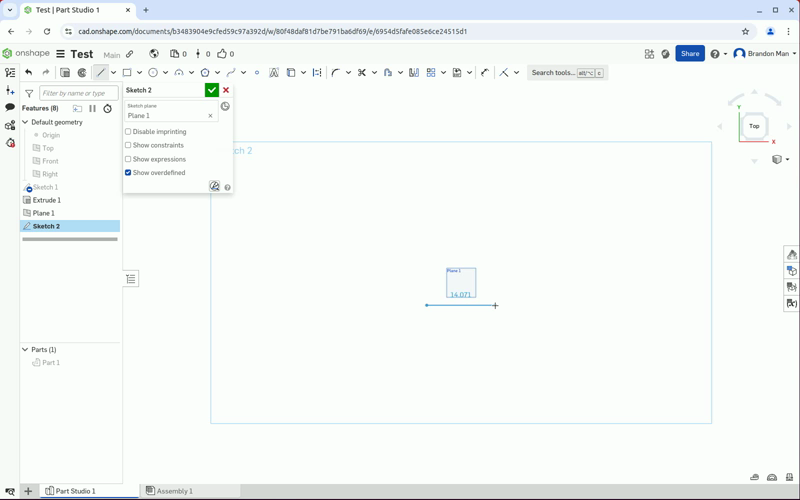
click(495, 305)
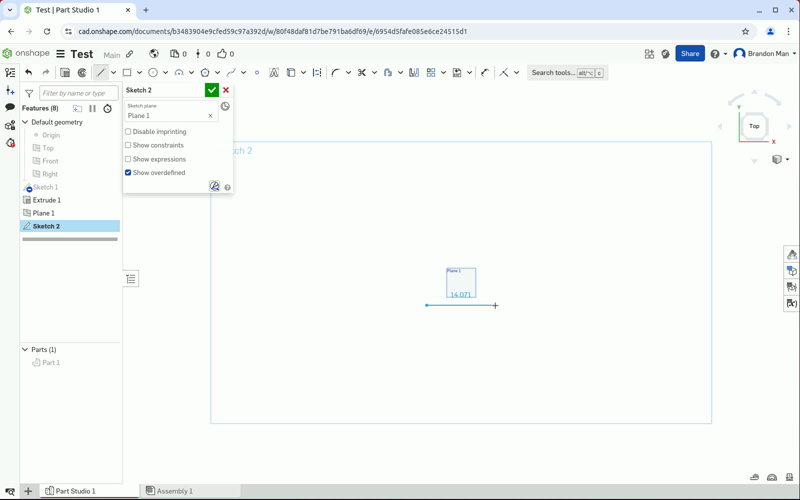
key_up(shift)
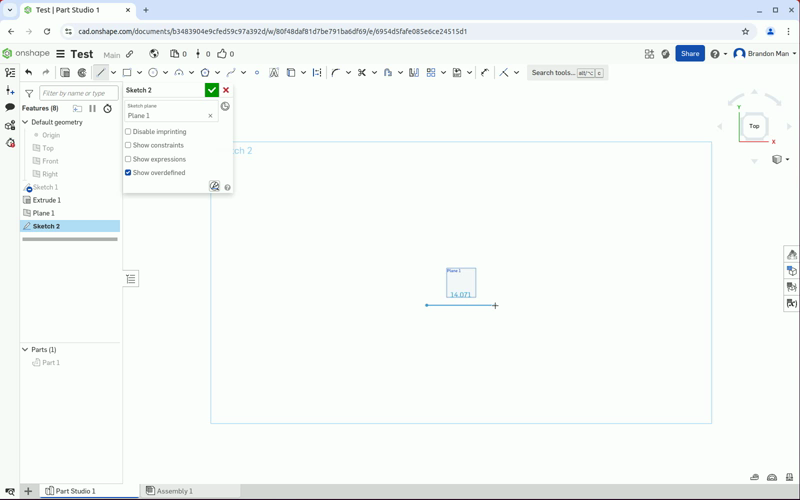
key_down(shift)
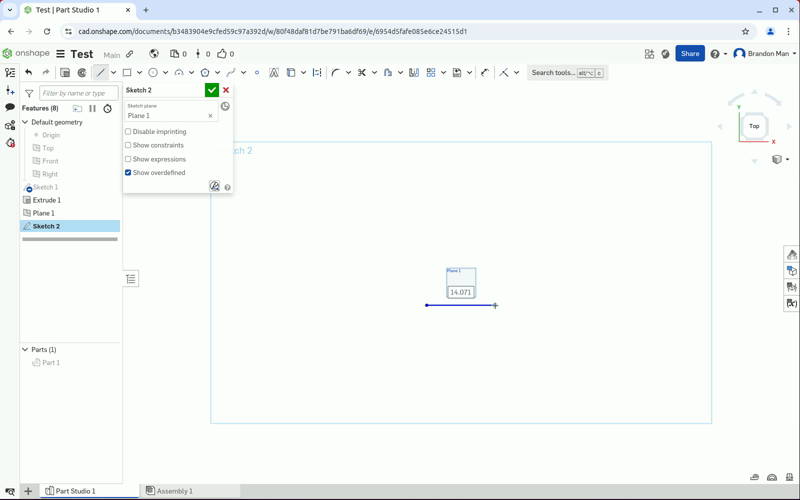
mouse_move(525, 305)
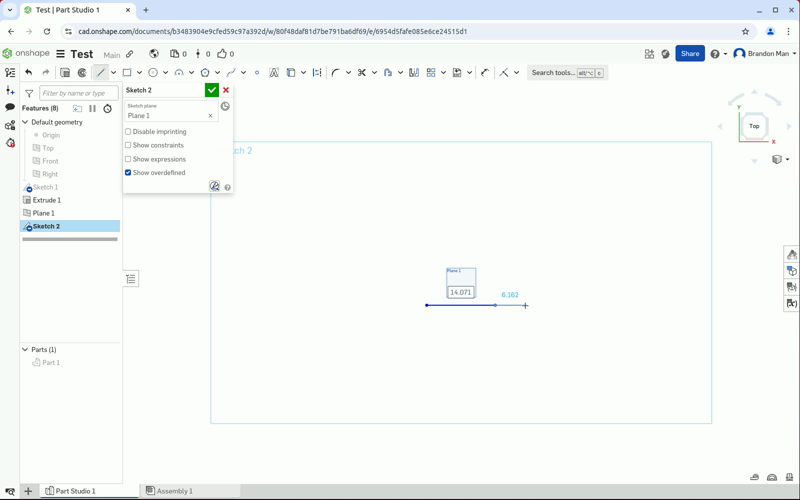
mouse_move(495, 282)
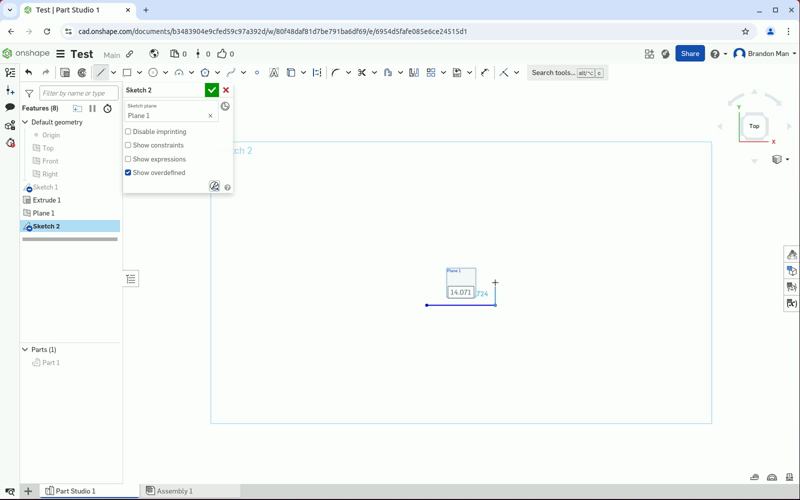
click(495, 282)
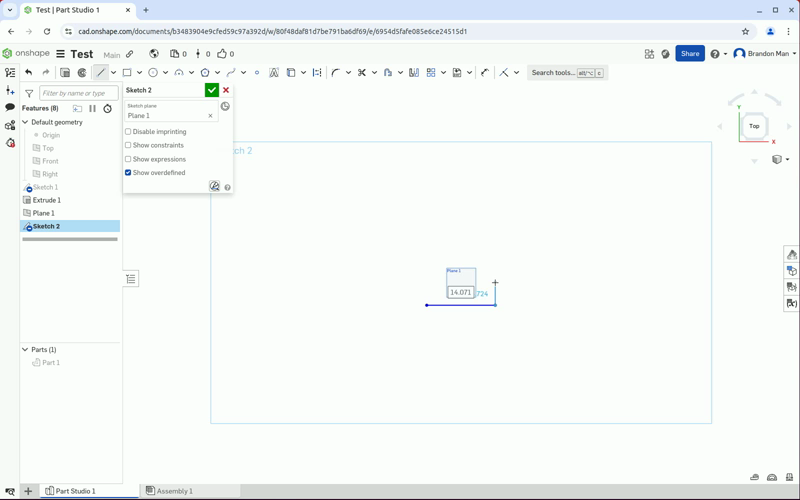
key_up(shift)
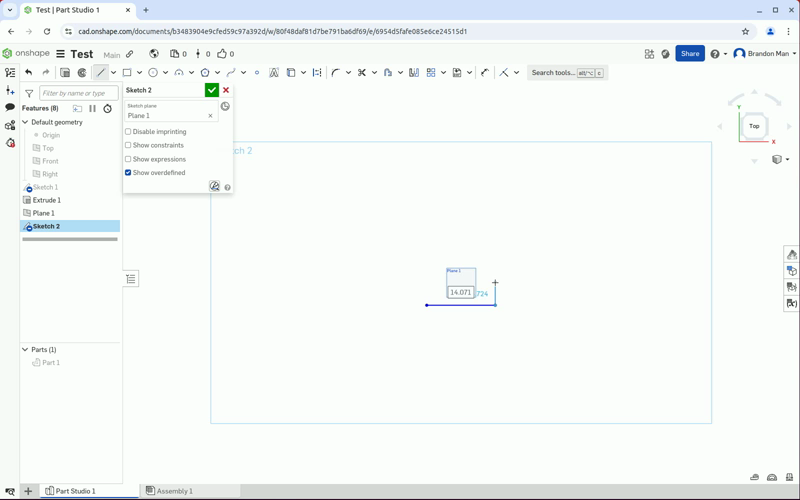
key_down(shift)
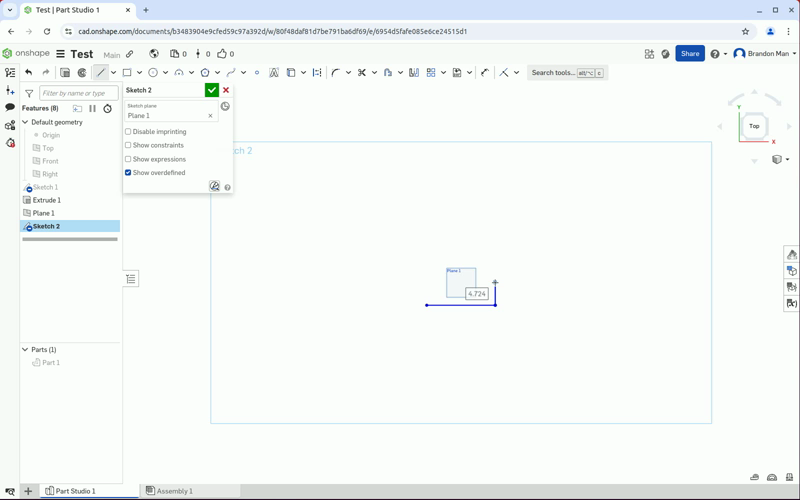
mouse_move(426, 282)
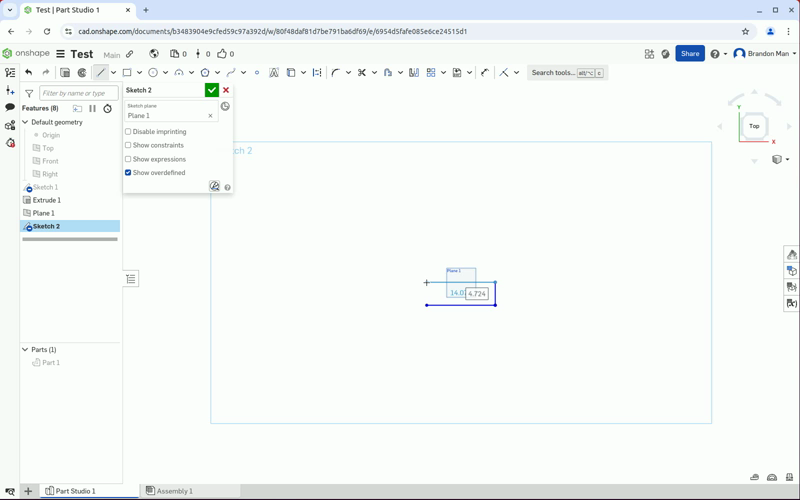
click(426, 282)
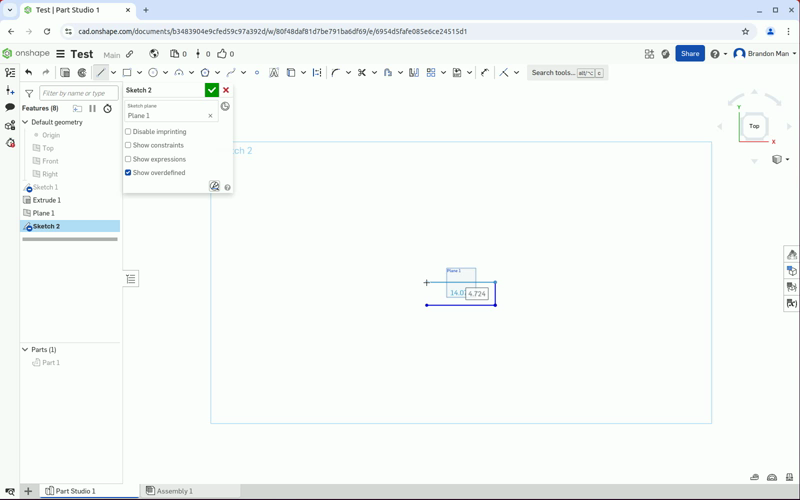
key_up(shift)
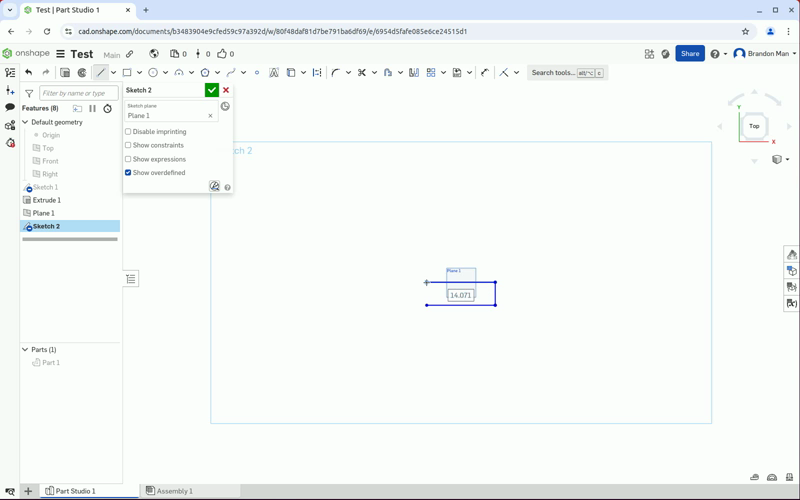
mouse_move(456, 282)
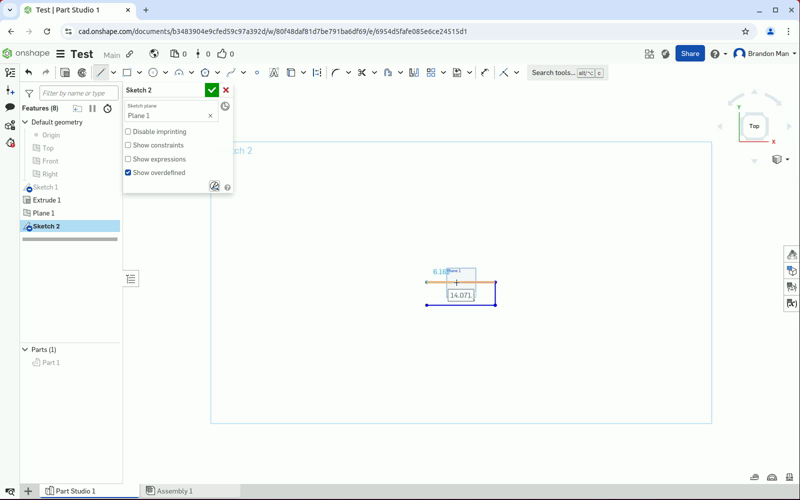
key_down(shift)
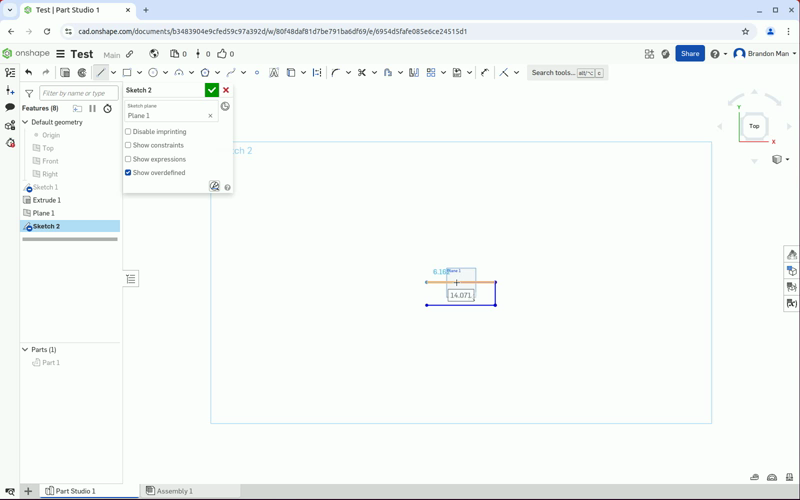
mouse_move(426, 305)
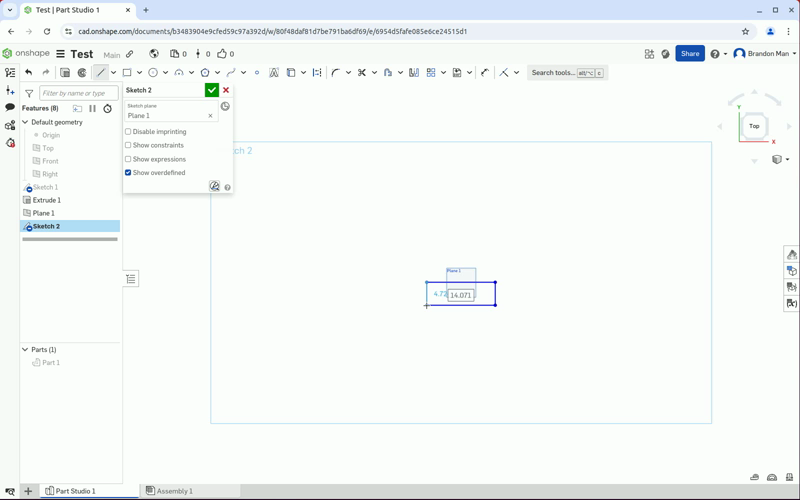
key_up(shift)
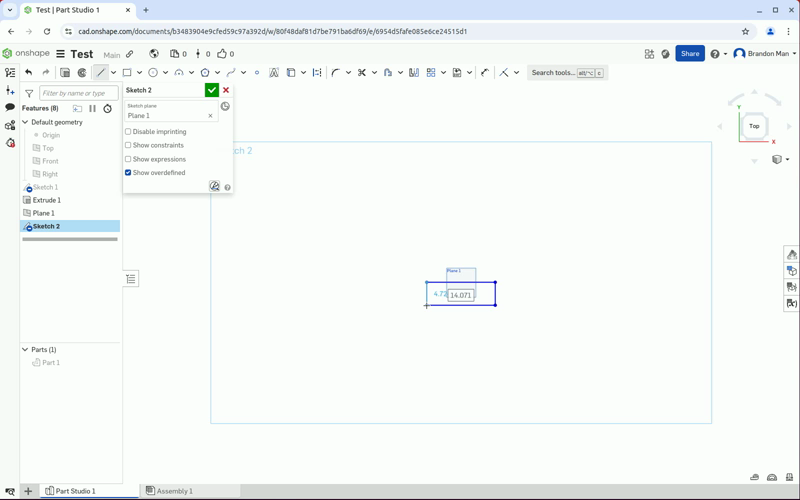
click(426, 305)
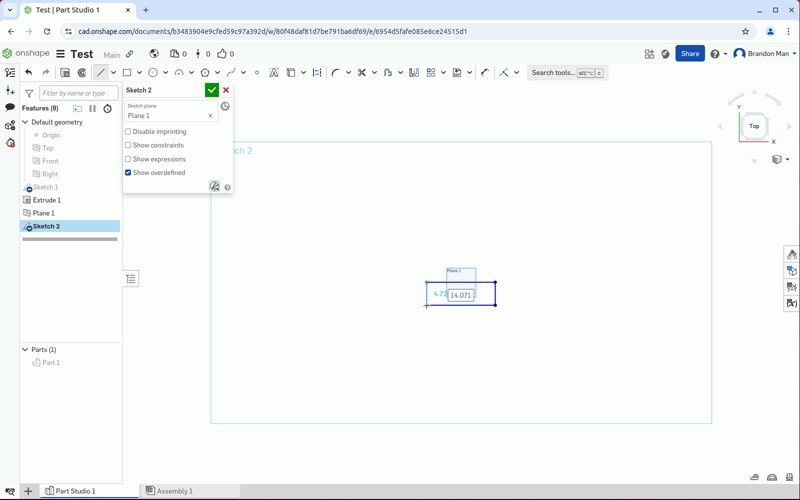
key(esc)
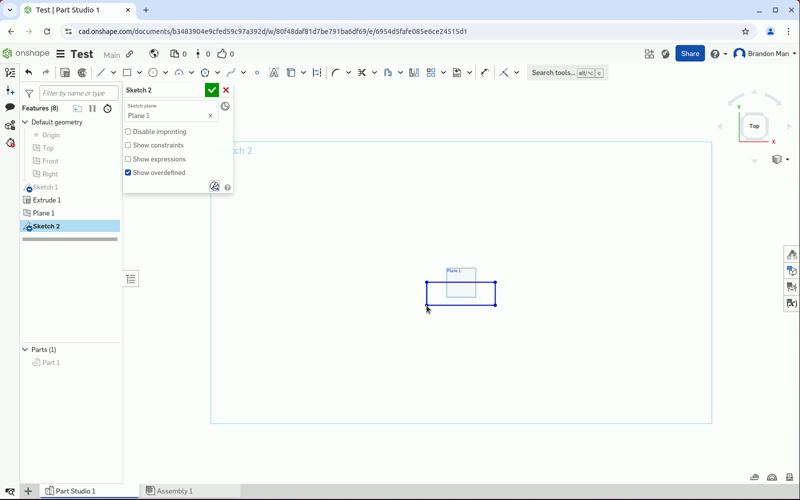
mouse_move(474, 299)
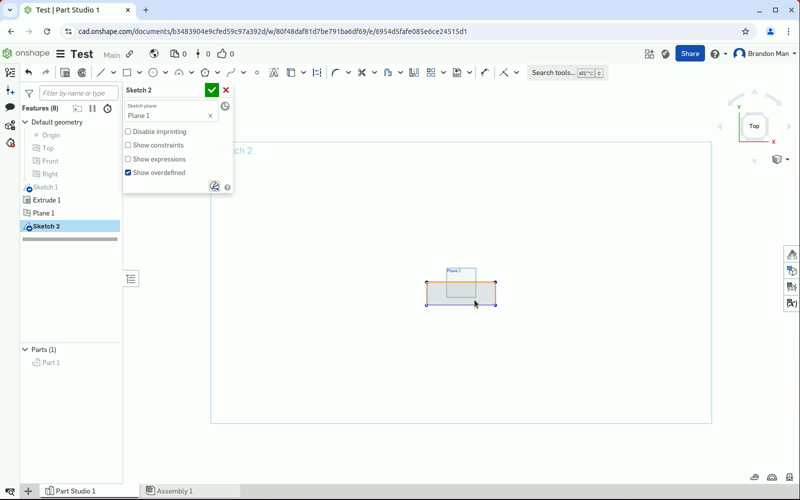
scroll(6)
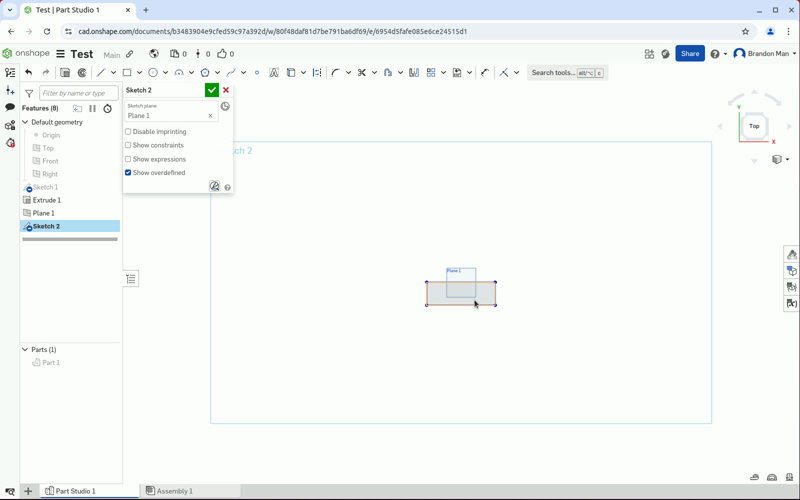
scroll(6)
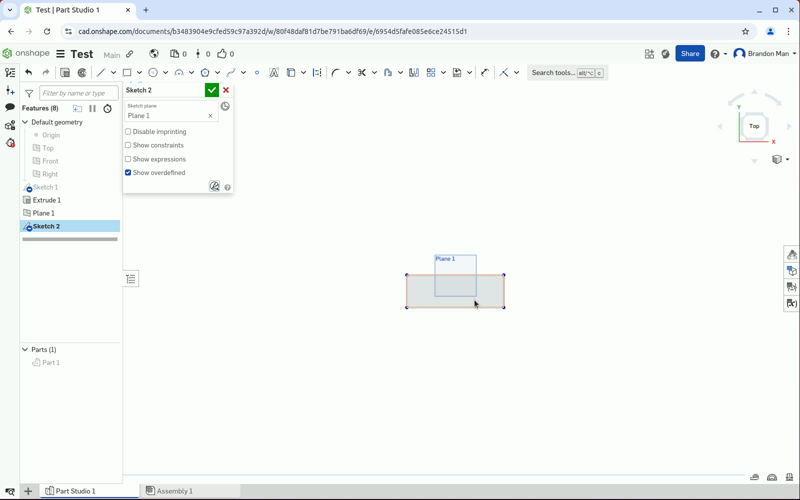
scroll(6)
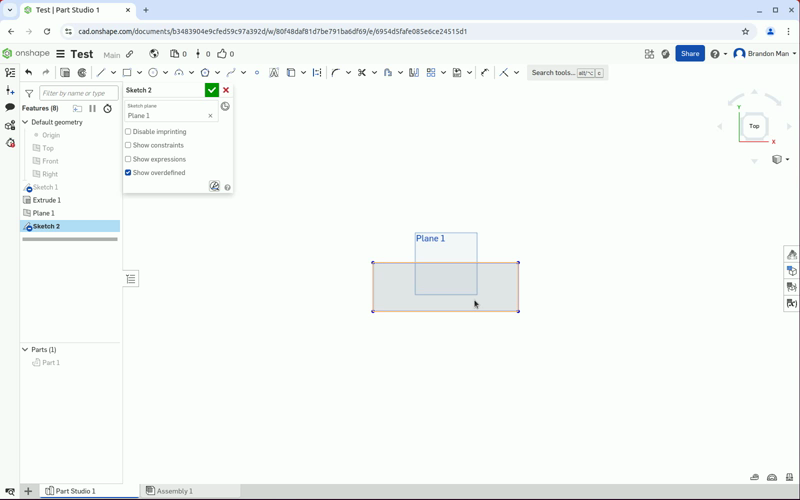
scroll(6)
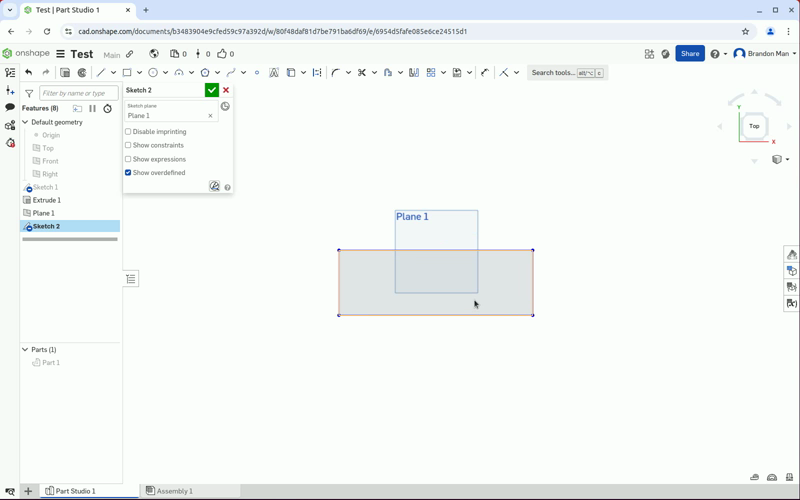
scroll(6)
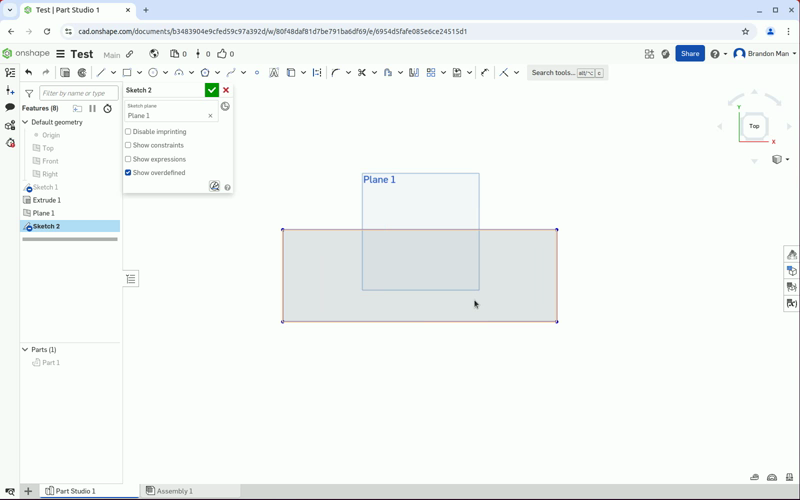
scroll(6)
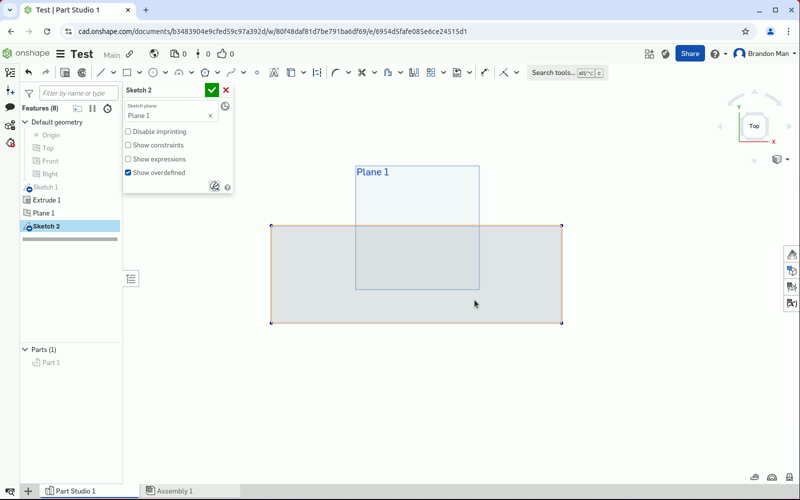
scroll(6)
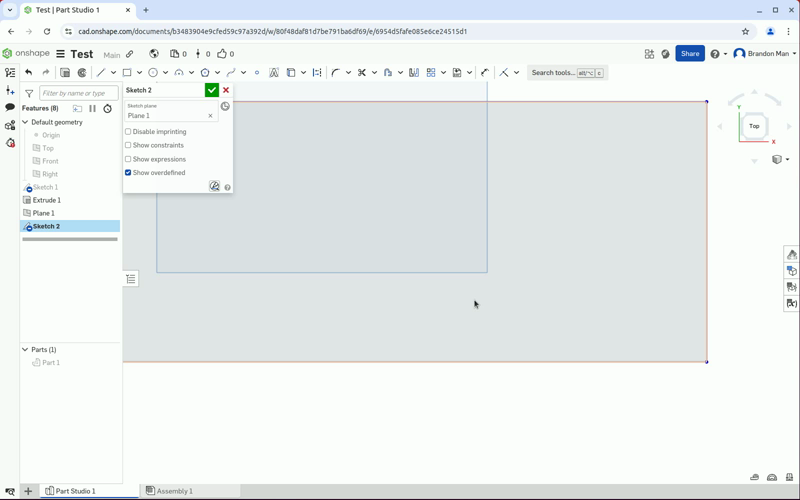
click(474, 299)
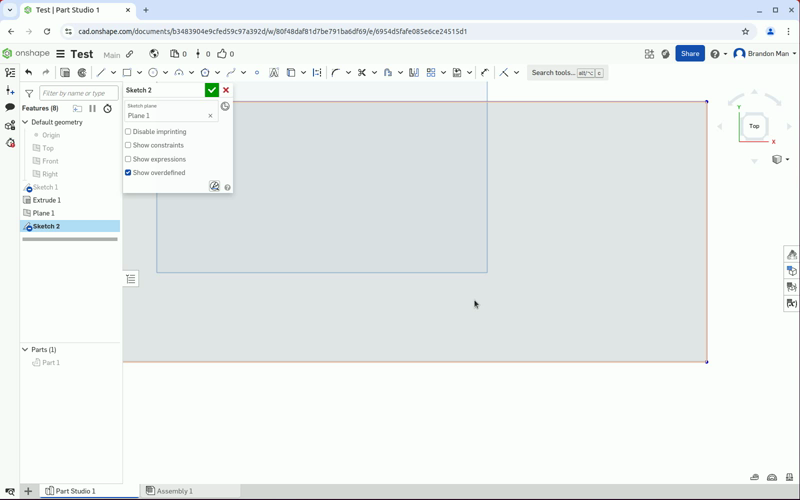
scroll(-6)
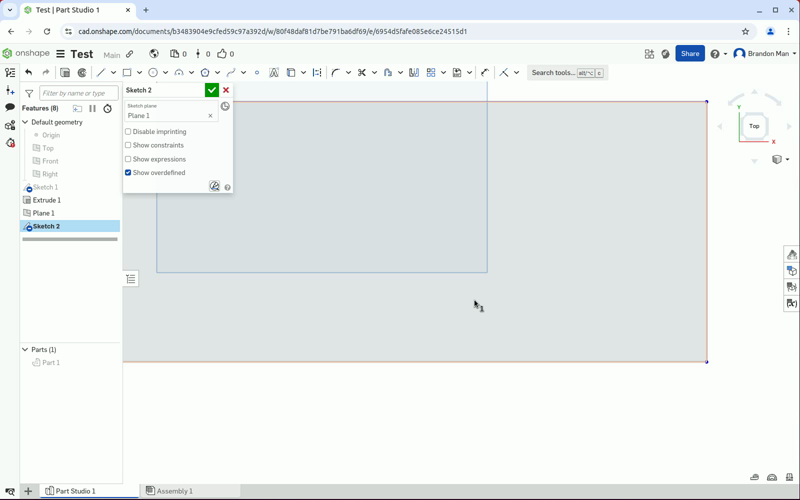
scroll(-6)
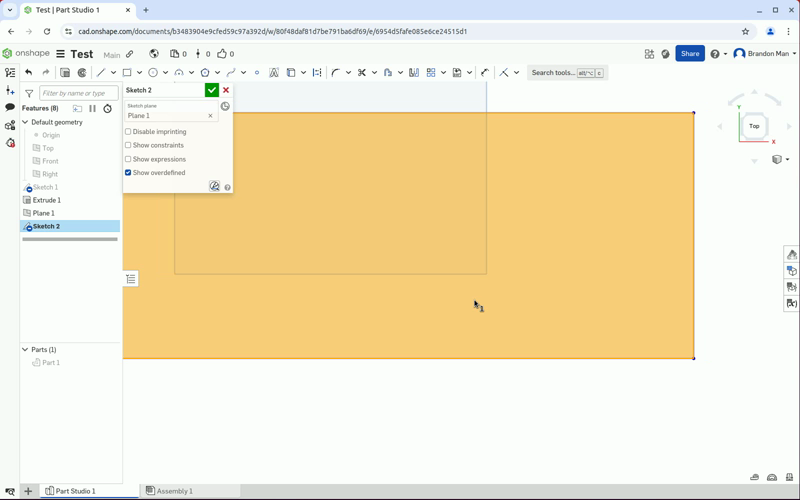
scroll(-6)
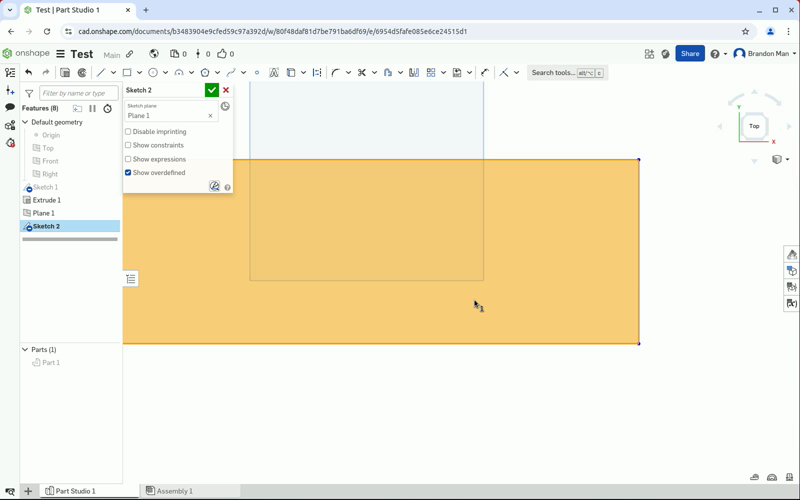
scroll(-6)
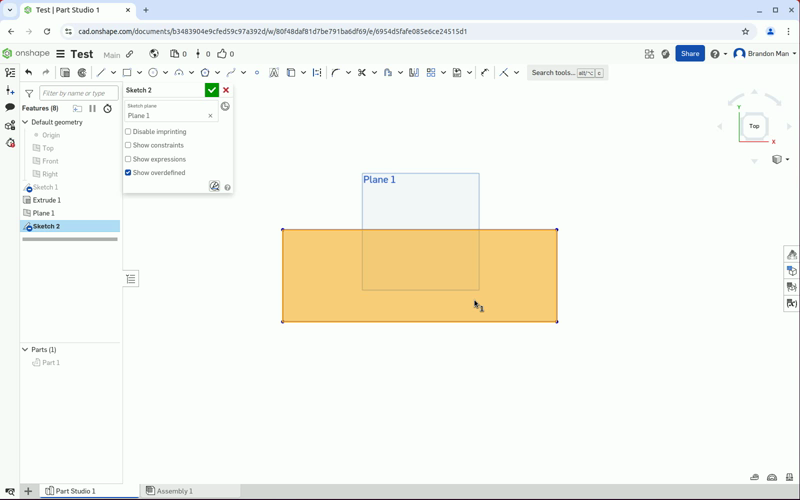
scroll(-6)
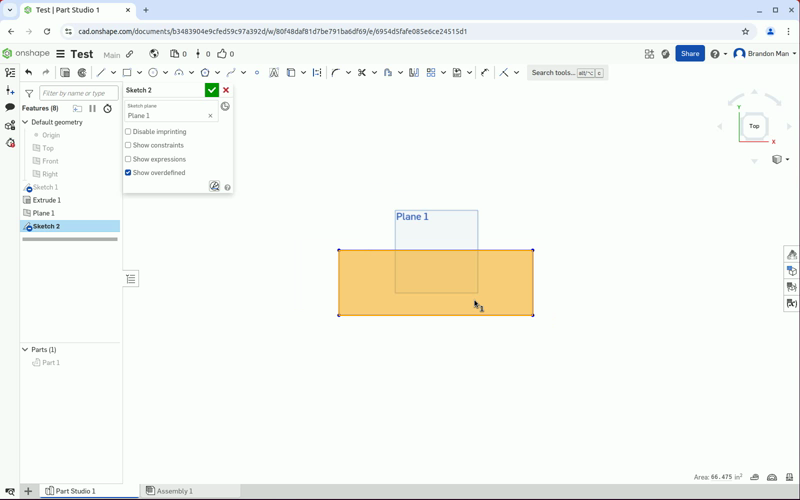
scroll(-6)
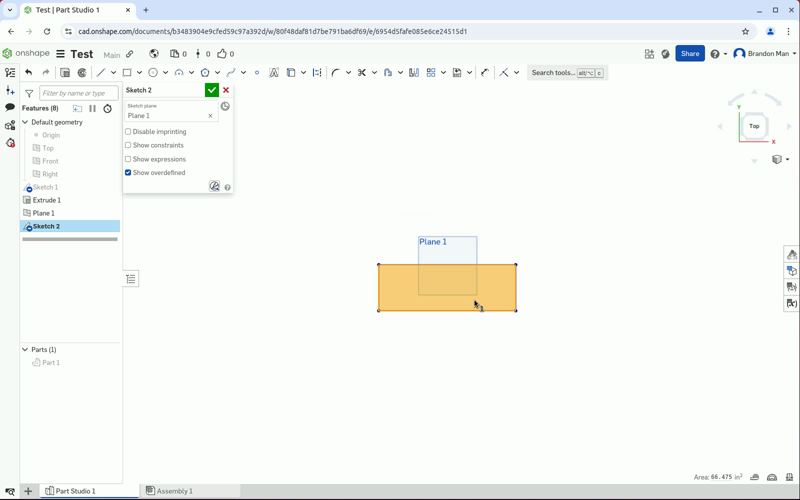
scroll(-6)
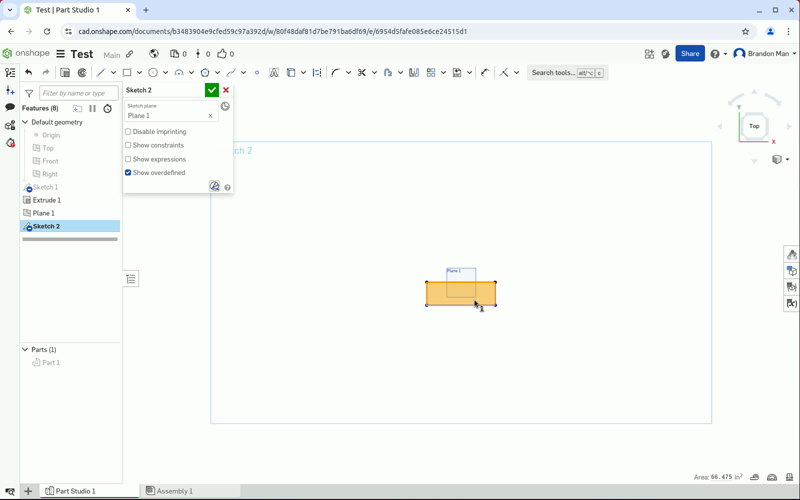
mouse_move(73, 352)
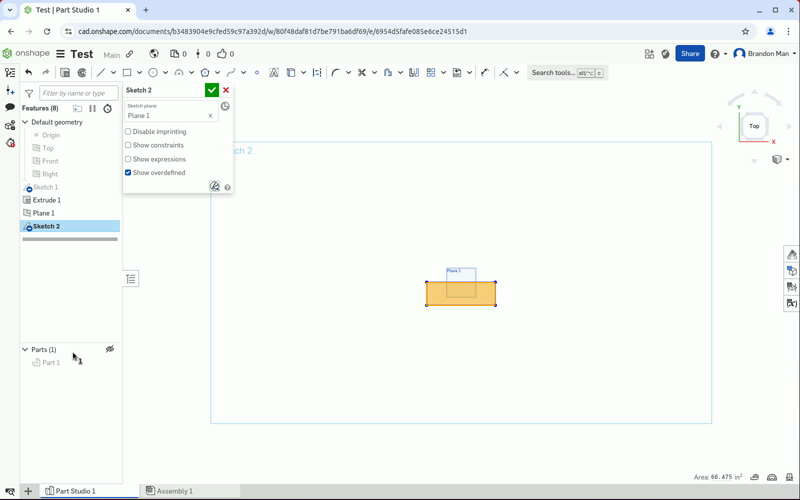
key(shift+y)
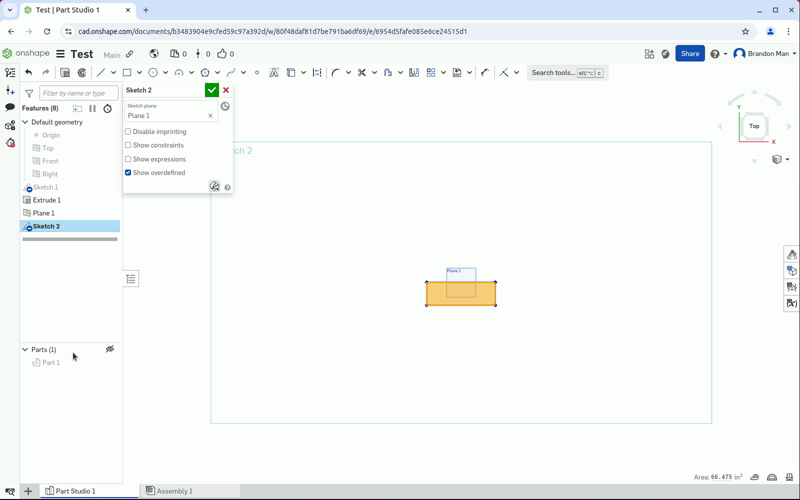
key(shift+e)
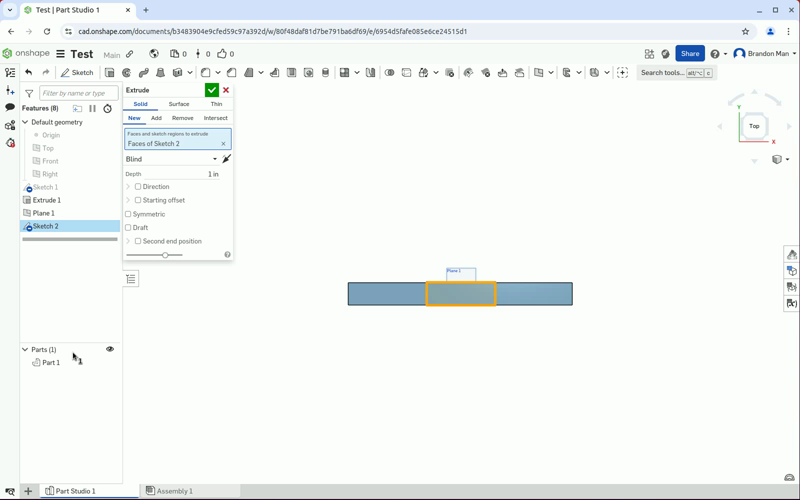
mouse_move(143, 106)
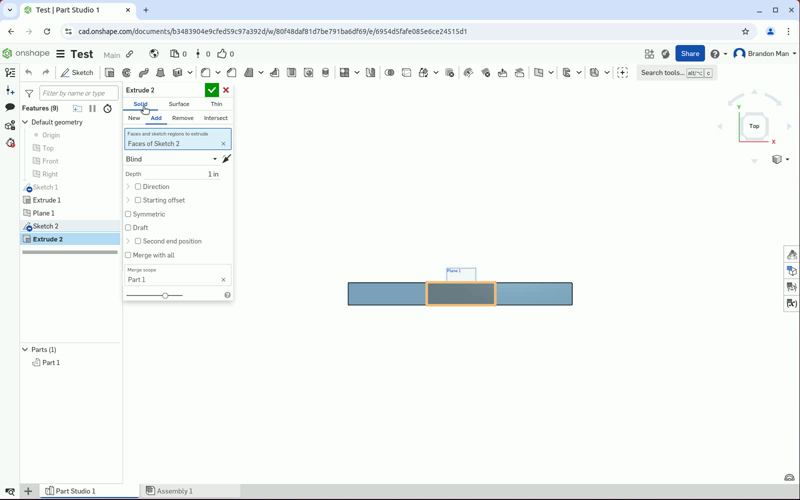
click(143, 106)
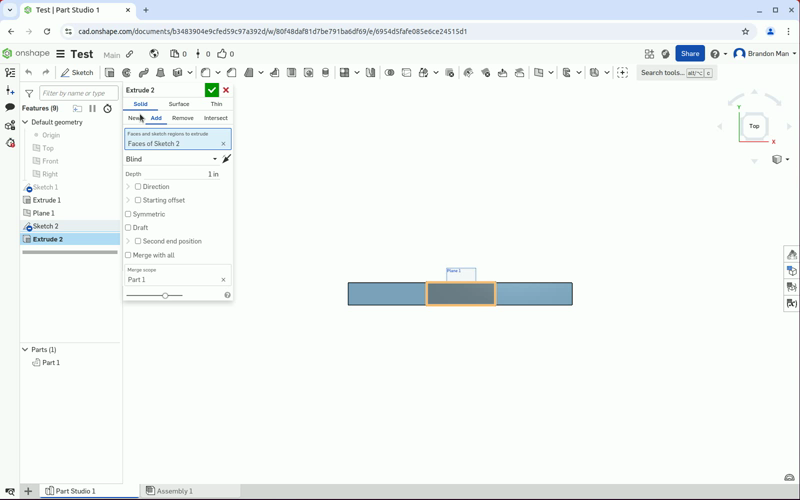
mouse_move(137, 120)
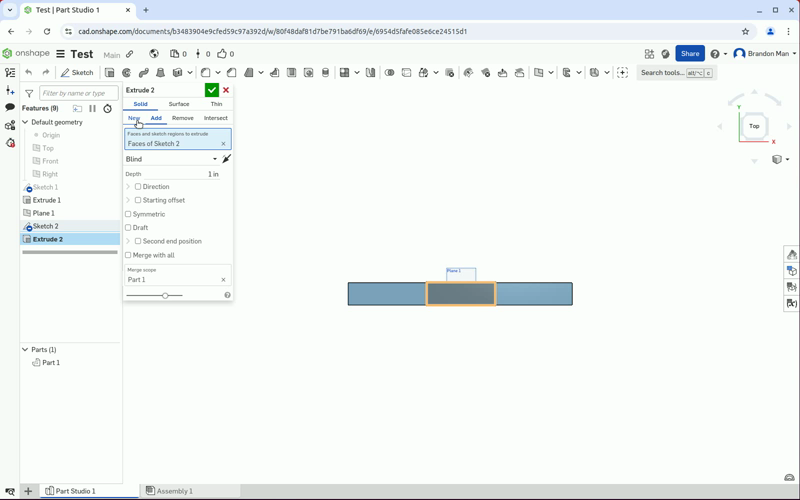
click(137, 120)
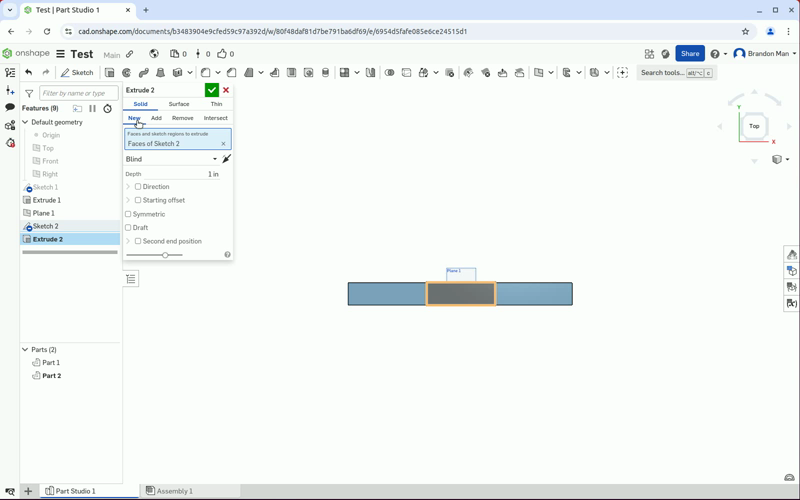
key(tab, 4)
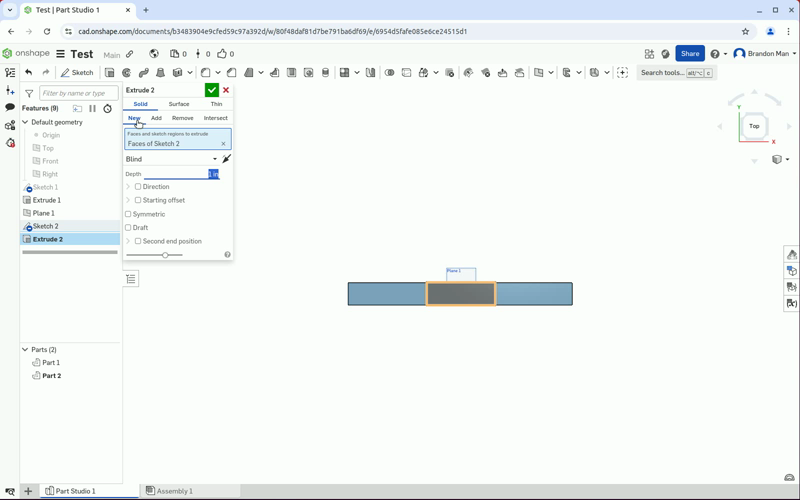
text(4.574)
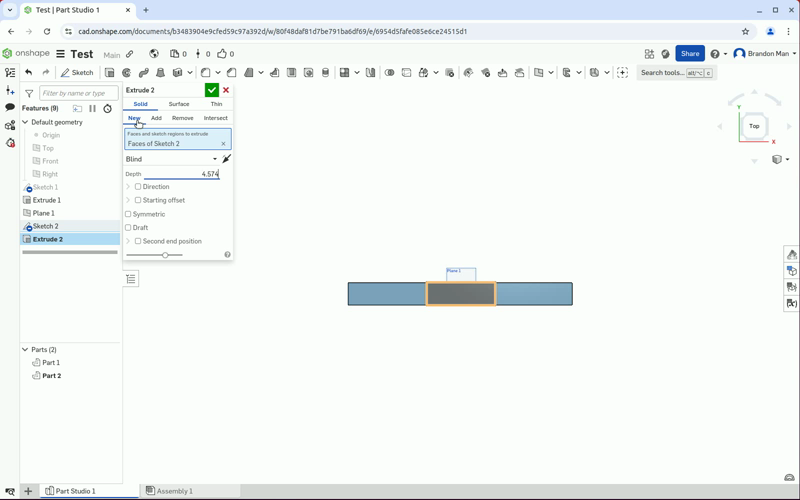
key(enter)
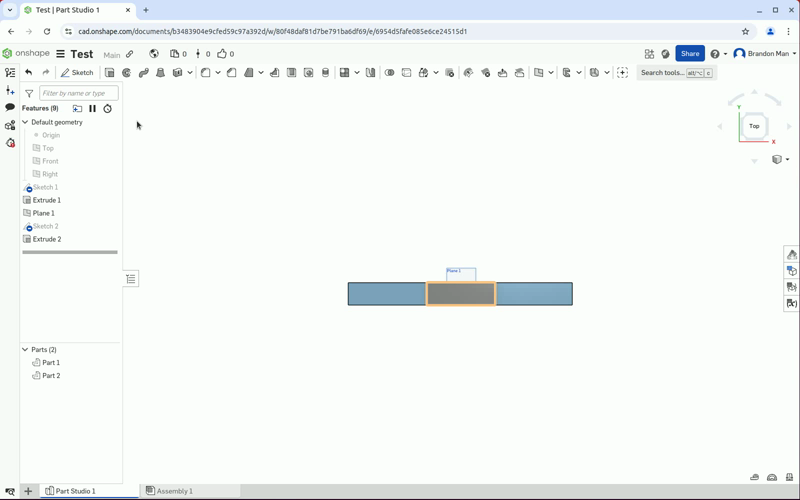
key(shift+h)
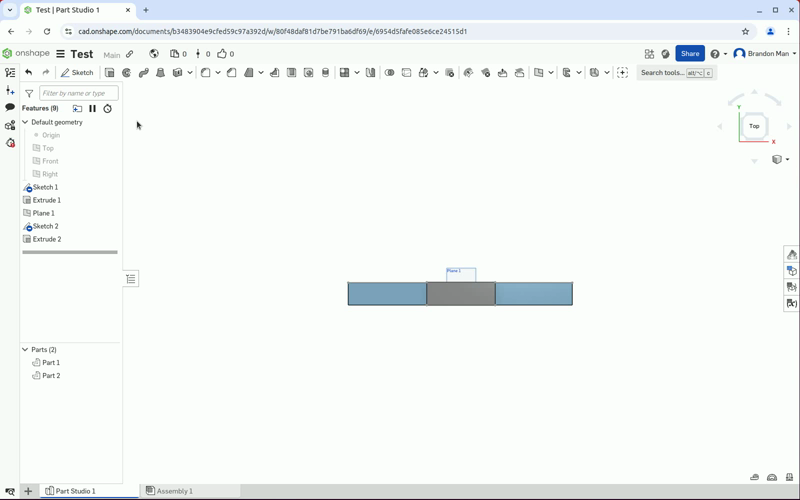
key(shift+h)
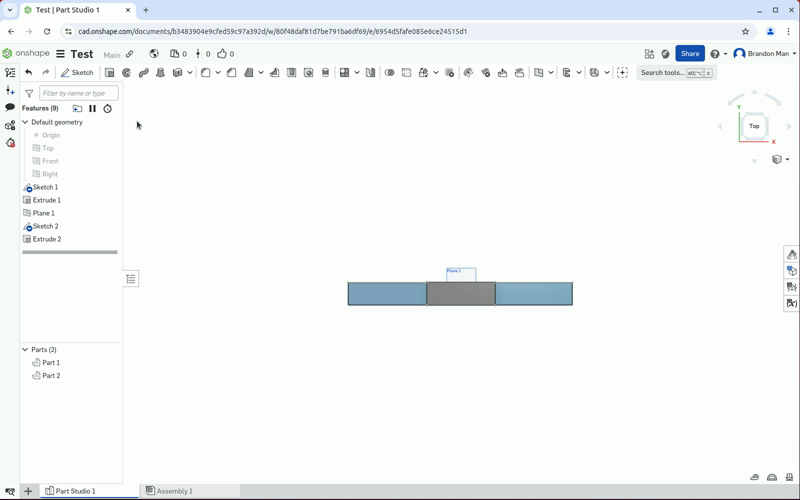
key(shift+7)
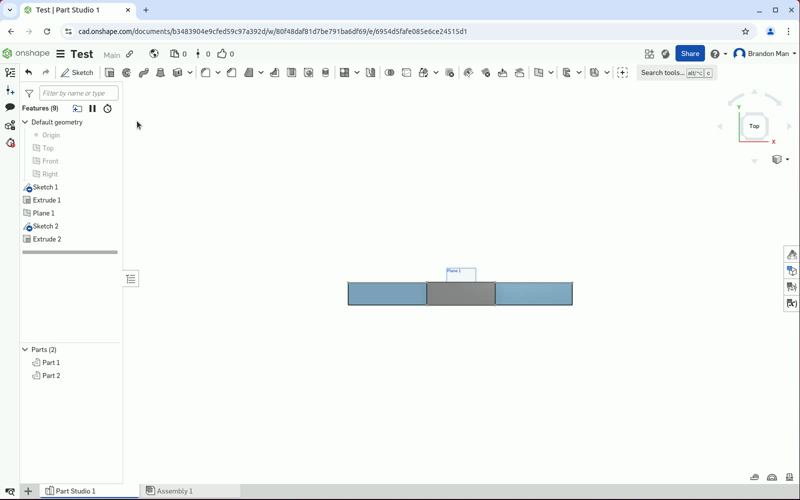
key(up, 3)
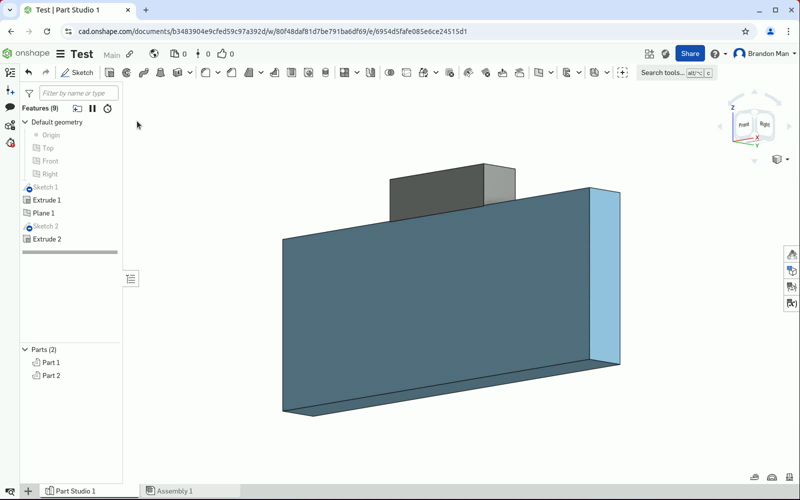
key(left, 3)
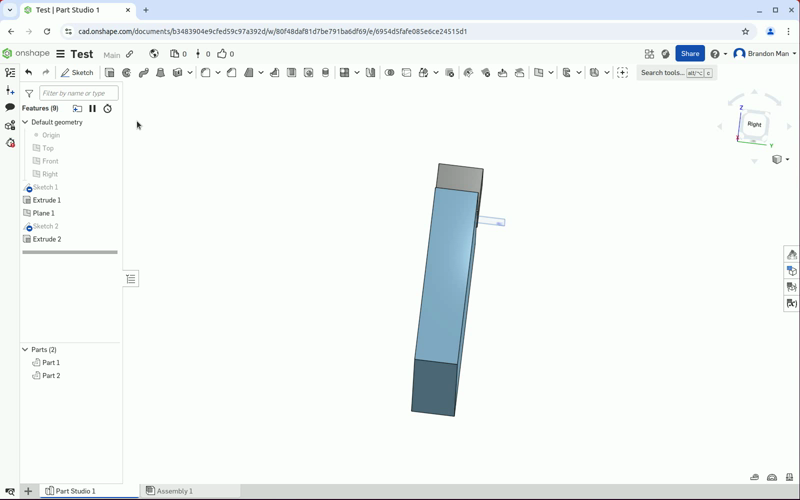
key(right, 3)
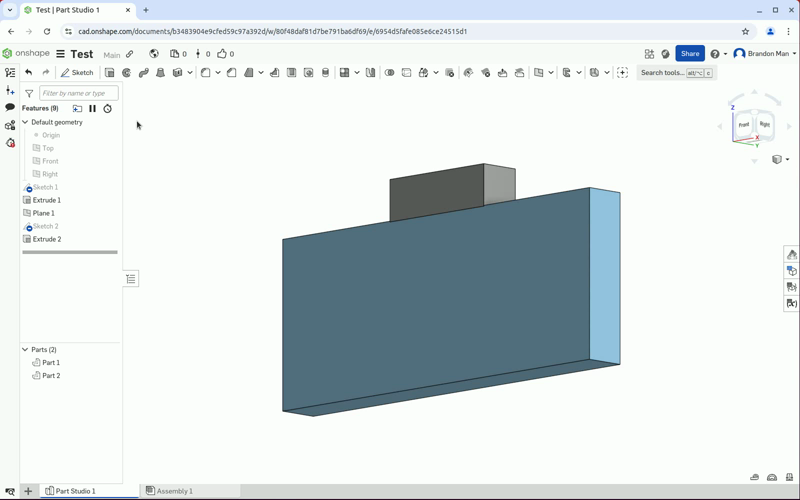
key(down, 3)
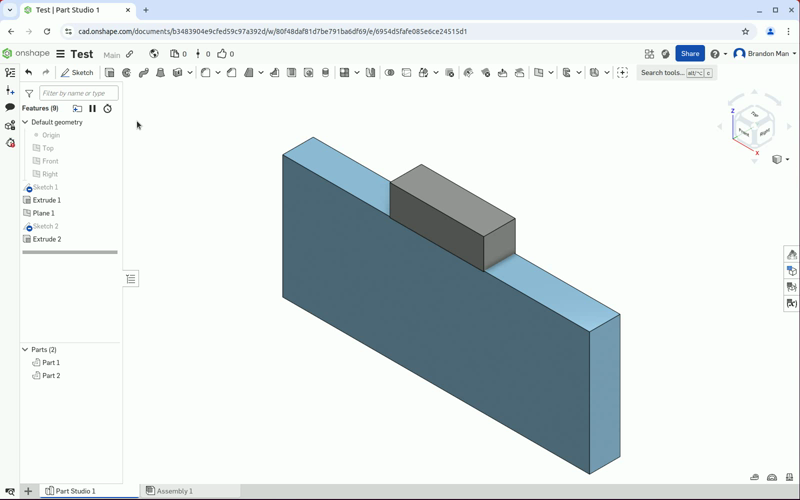
mouse_move(73, 189)
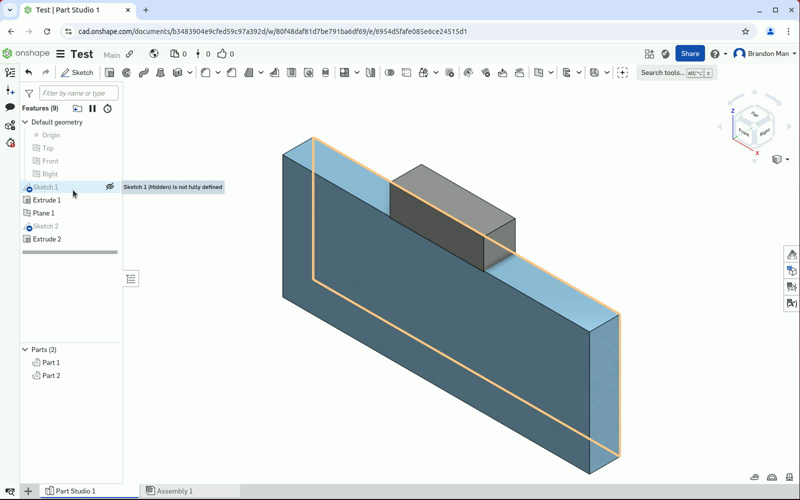
click(73, 189)